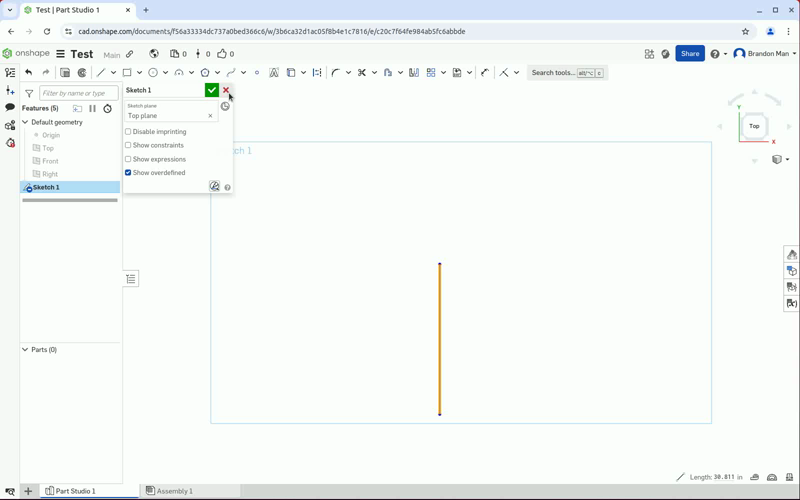
key(shift+h)
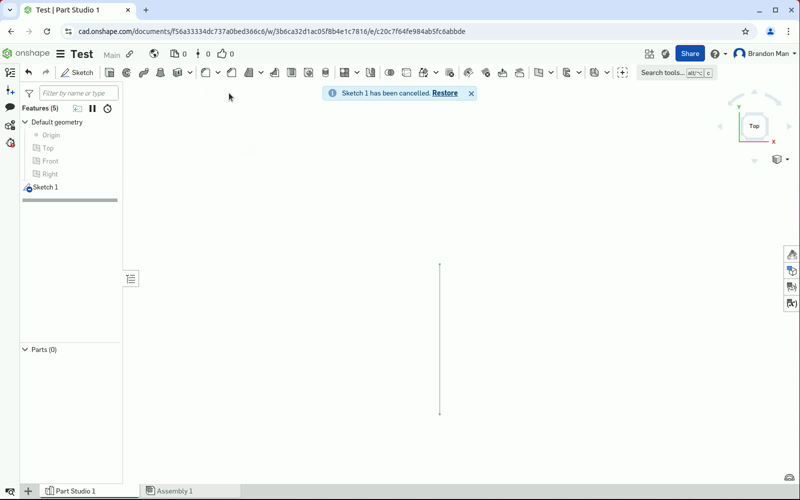
key(shift+s)
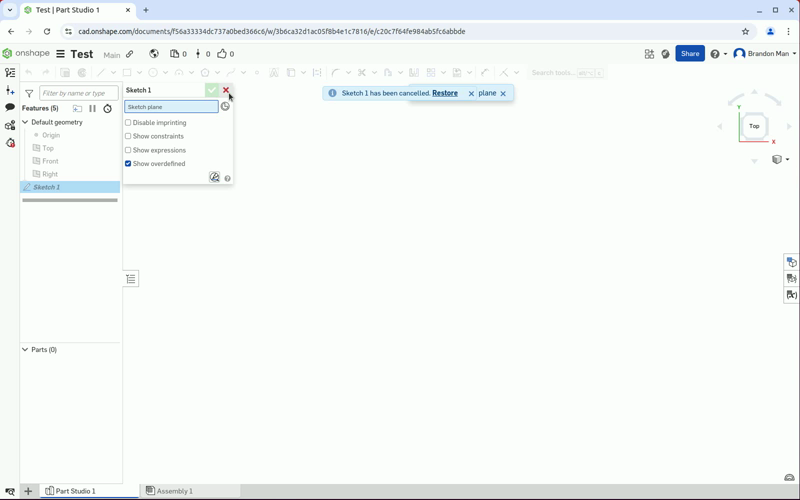
mouse_move(73, 150)
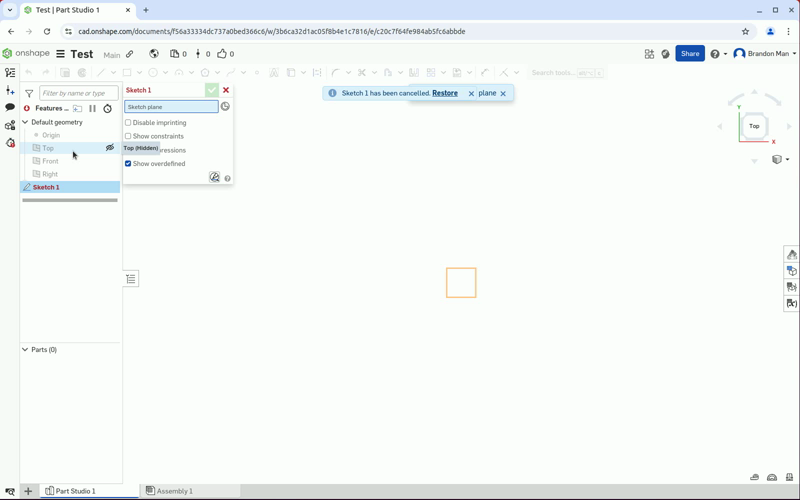
click(73, 150)
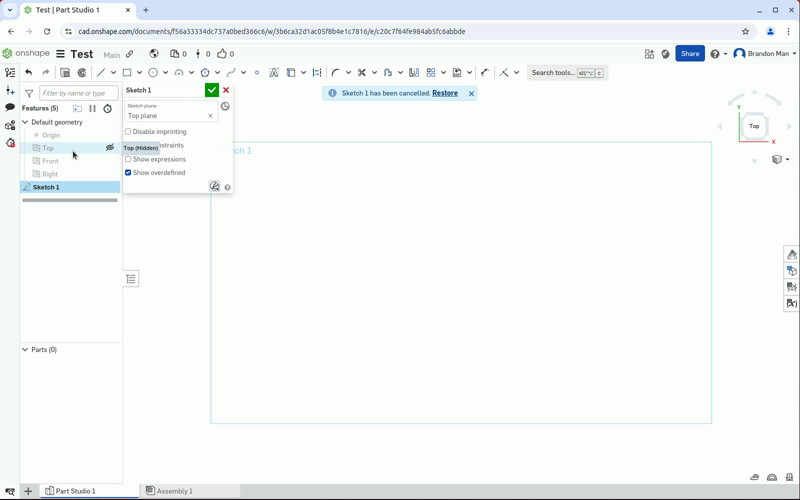
mouse_move(73, 352)
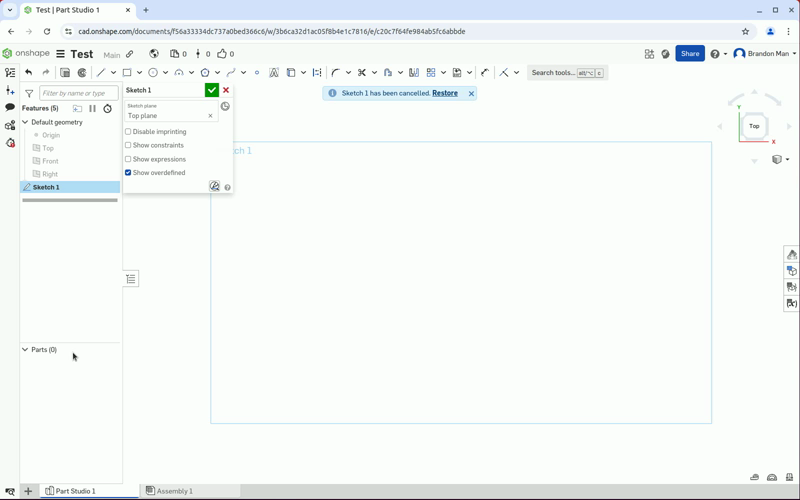
key(y)
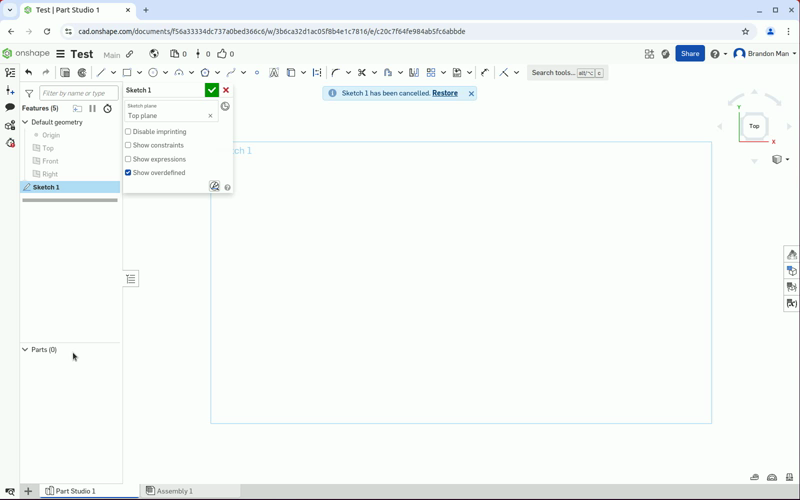
key(l)
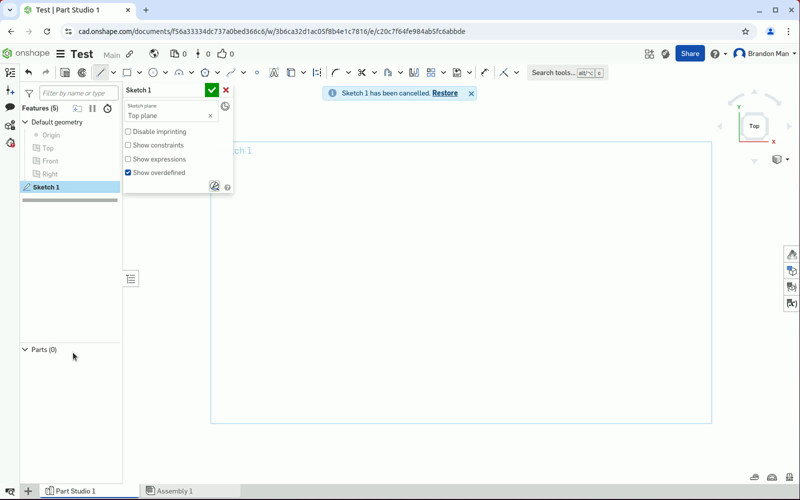
key_down(shift)
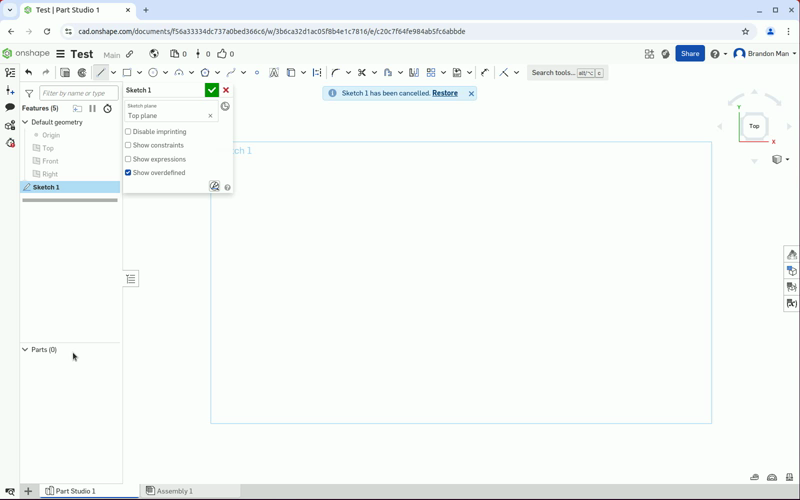
mouse_move(383, 333)
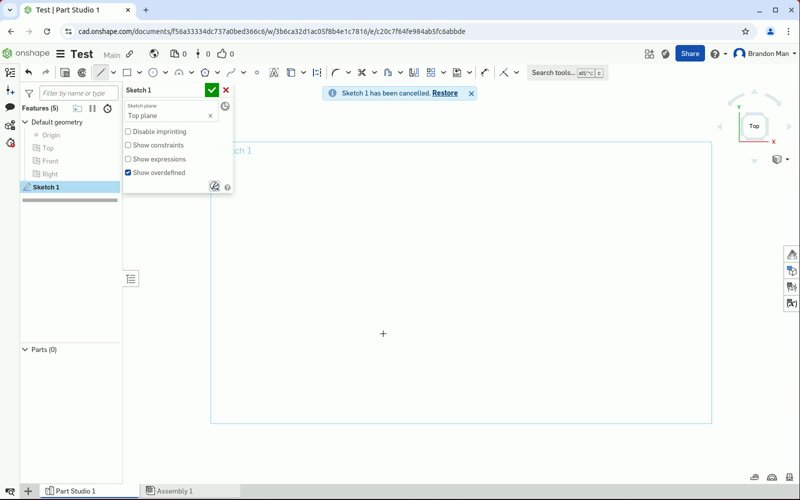
click(383, 333)
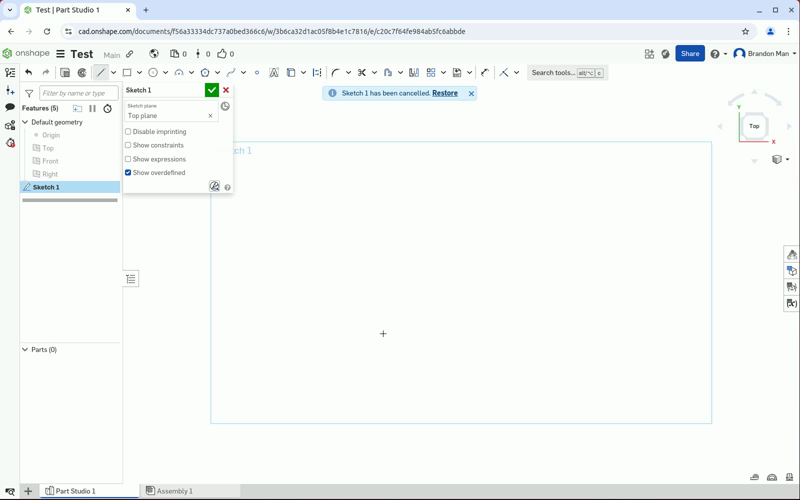
key_up(shift)
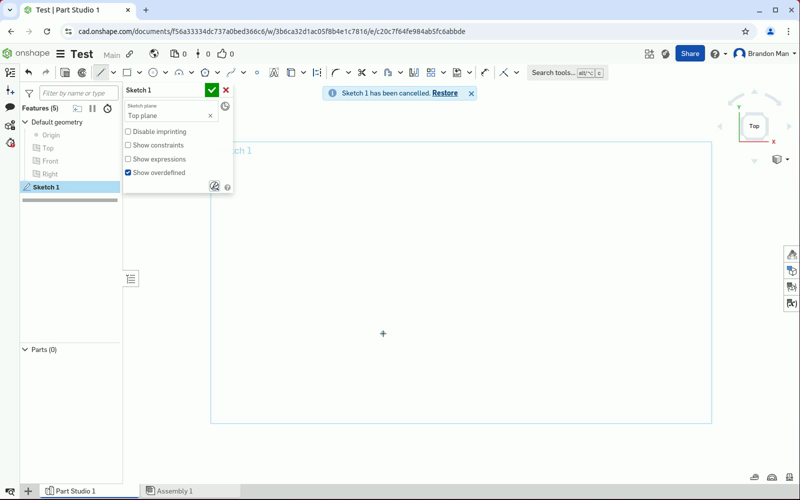
key_down(shift)
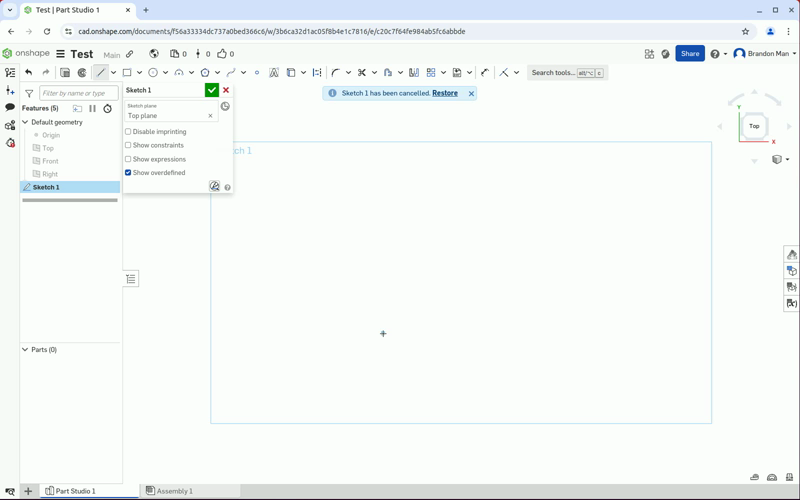
mouse_move(413, 333)
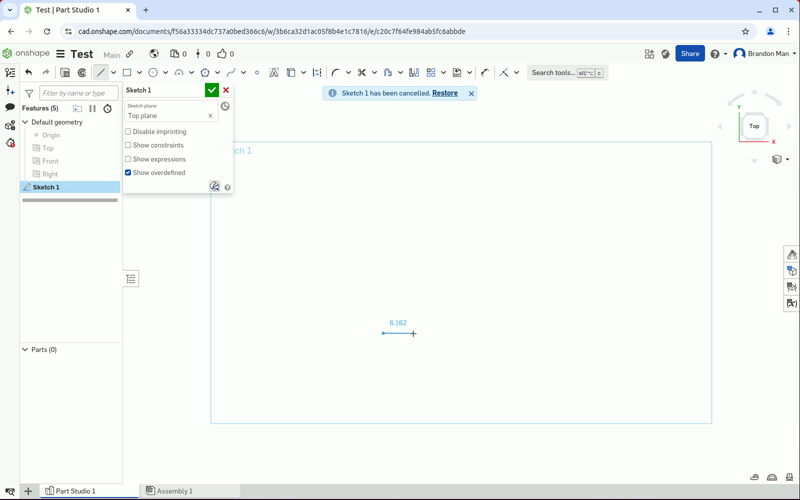
mouse_move(425, 333)
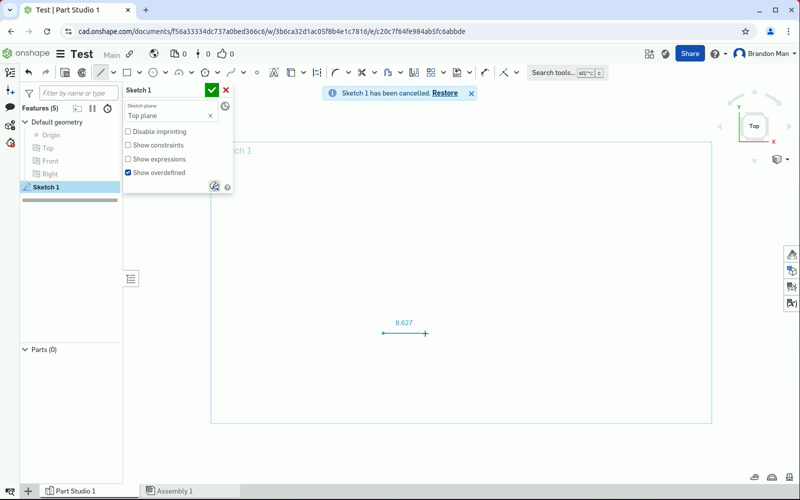
click(425, 333)
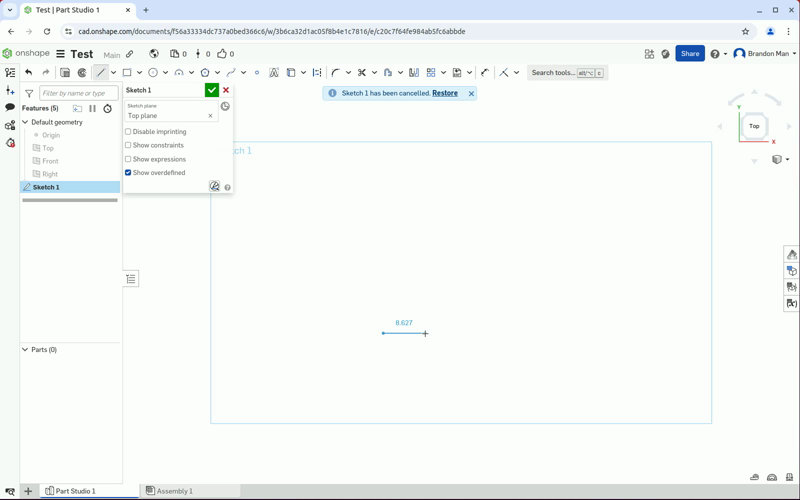
key_up(shift)
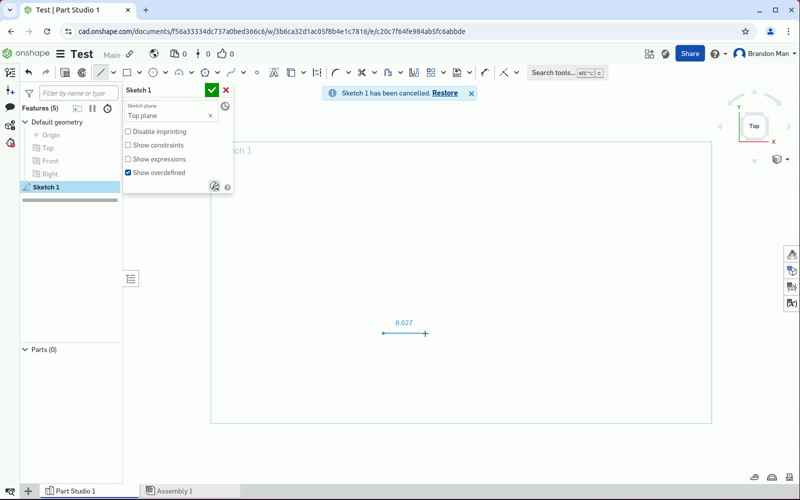
key_down(shift)
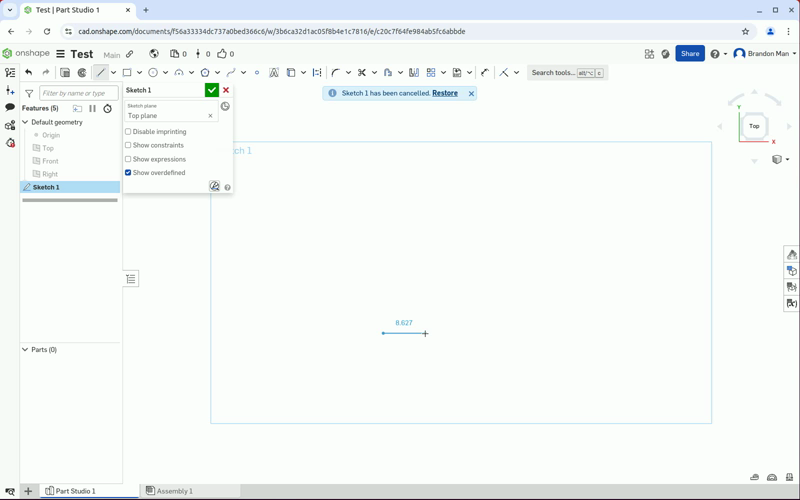
mouse_move(455, 333)
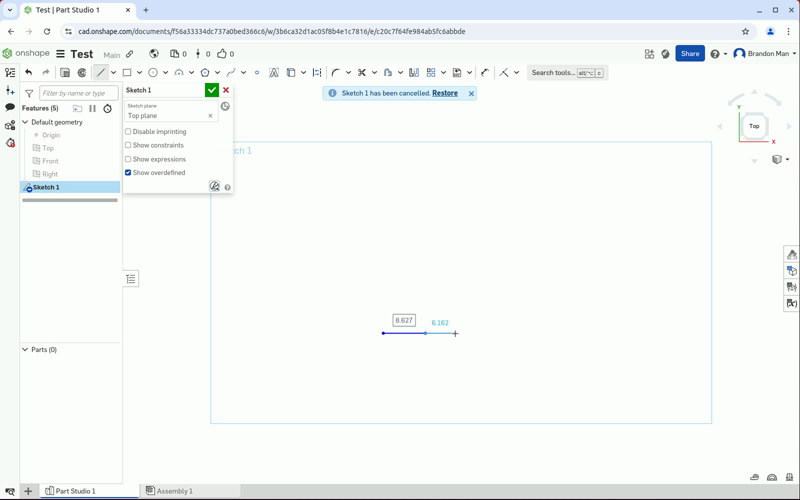
mouse_move(425, 296)
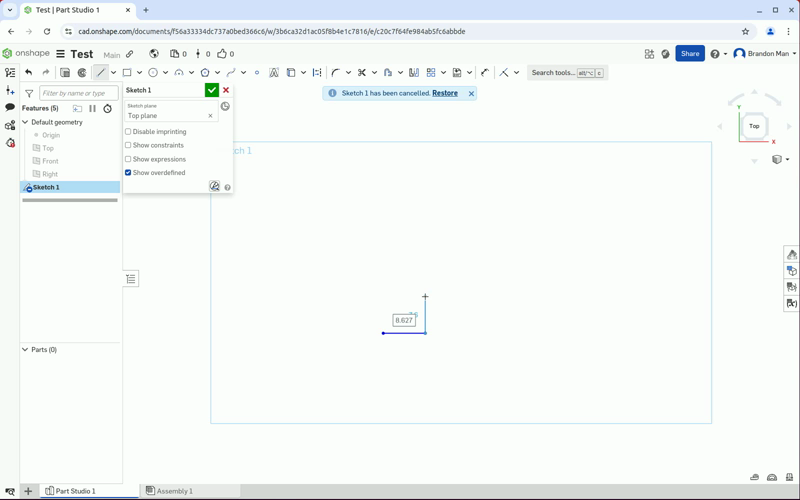
click(425, 296)
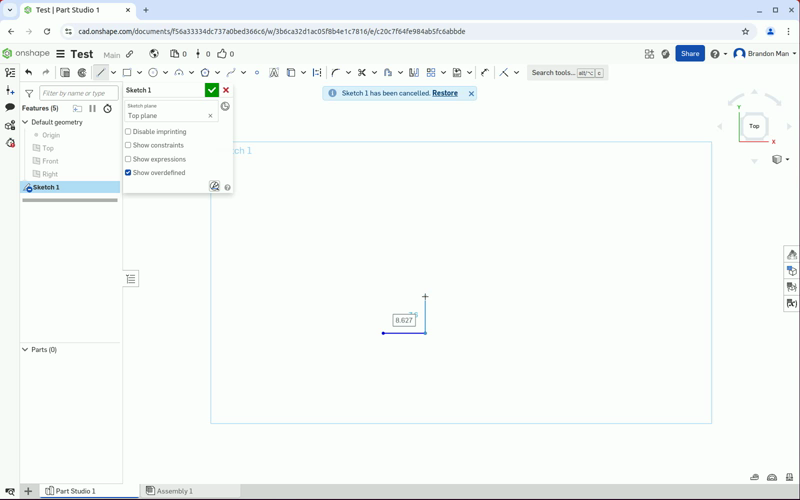
key_up(shift)
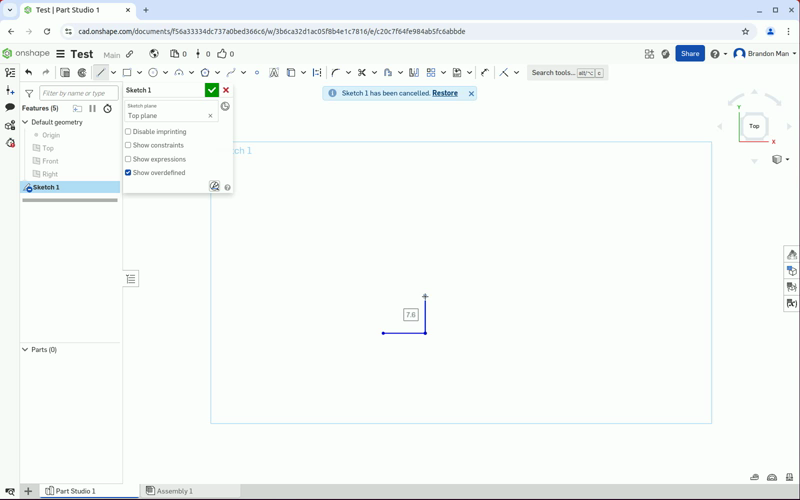
key_down(shift)
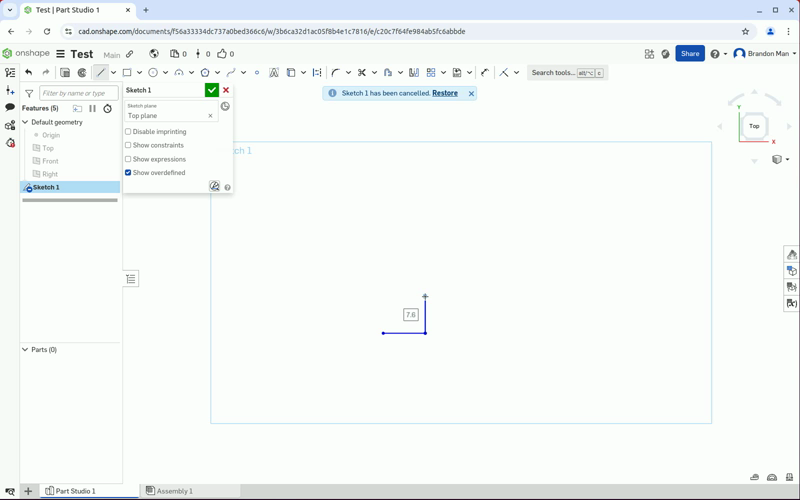
mouse_move(455, 296)
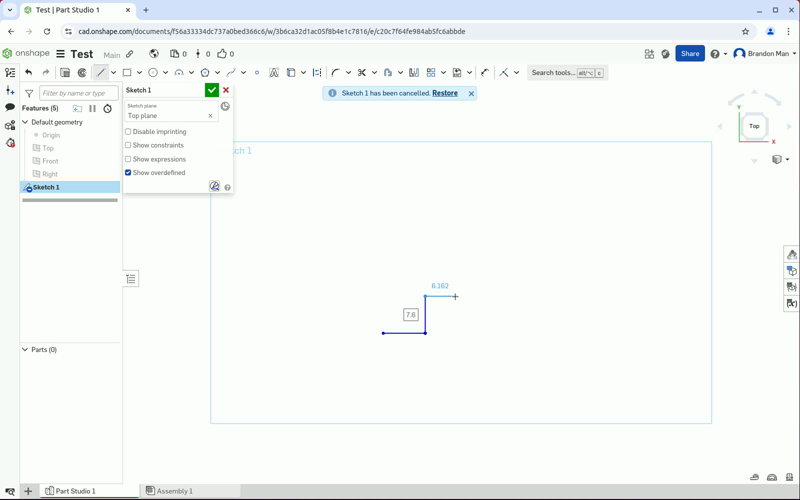
mouse_move(383, 296)
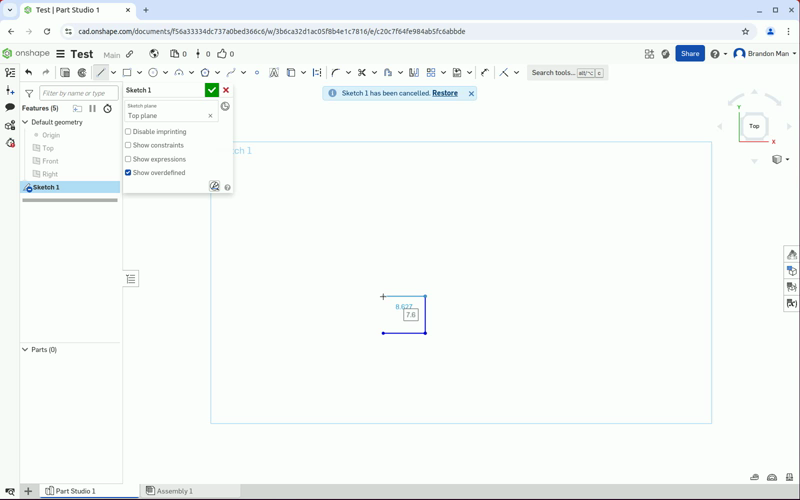
click(383, 296)
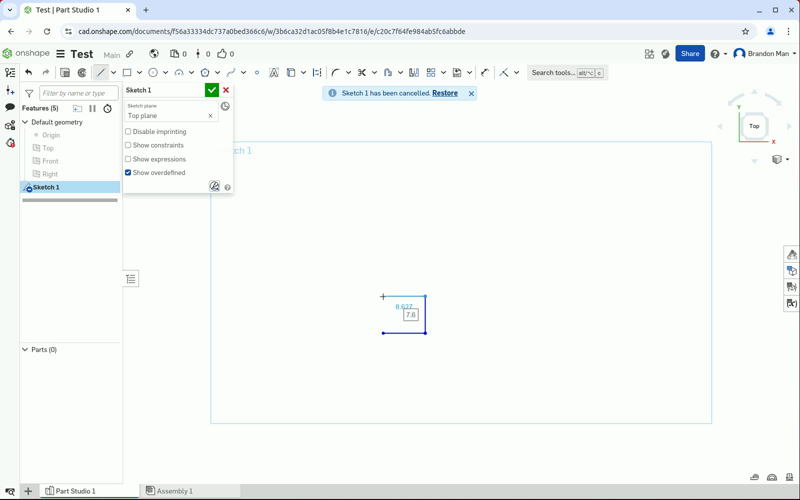
key_up(shift)
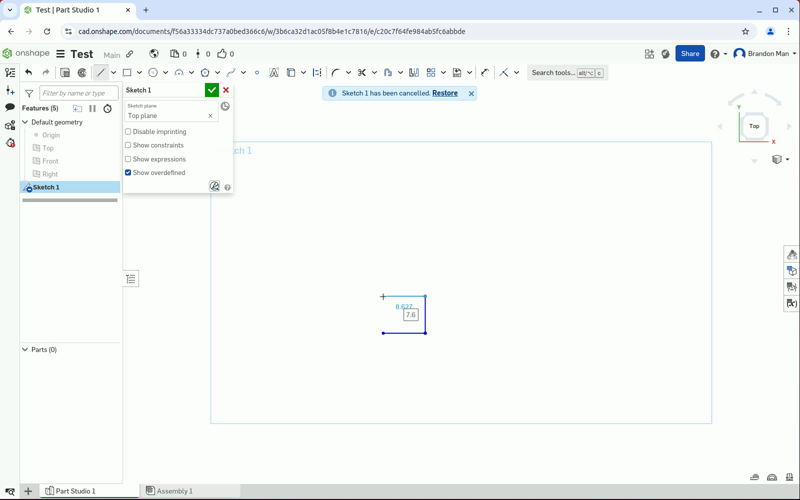
mouse_move(413, 296)
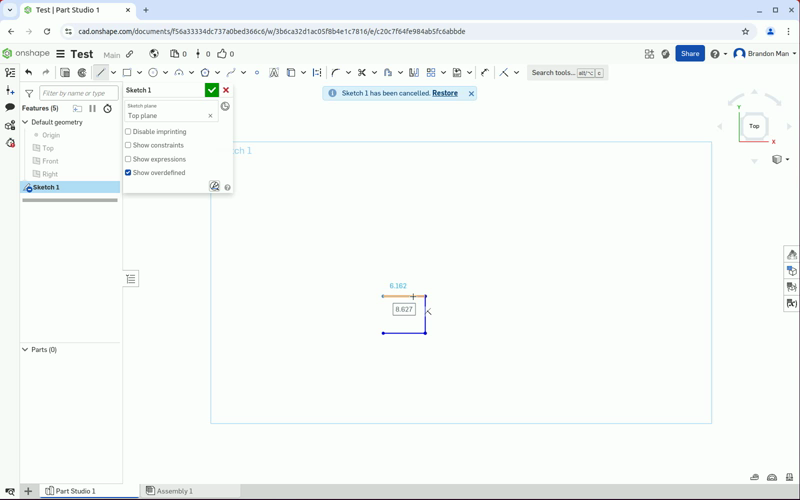
key_down(shift)
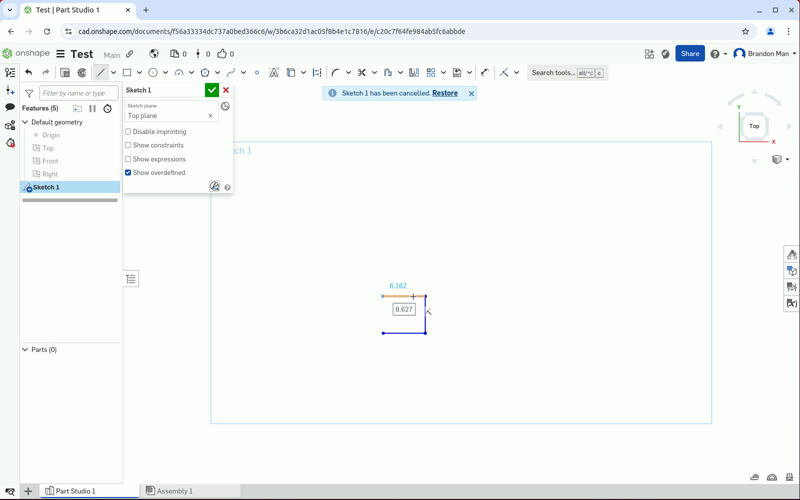
mouse_move(383, 333)
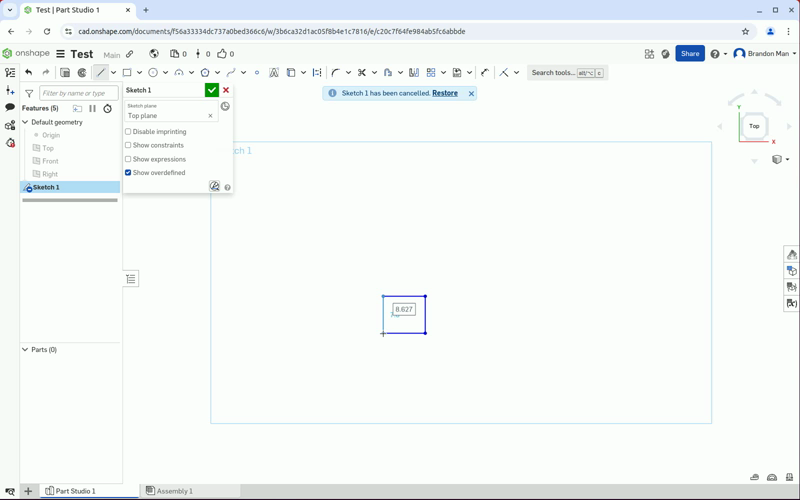
key_up(shift)
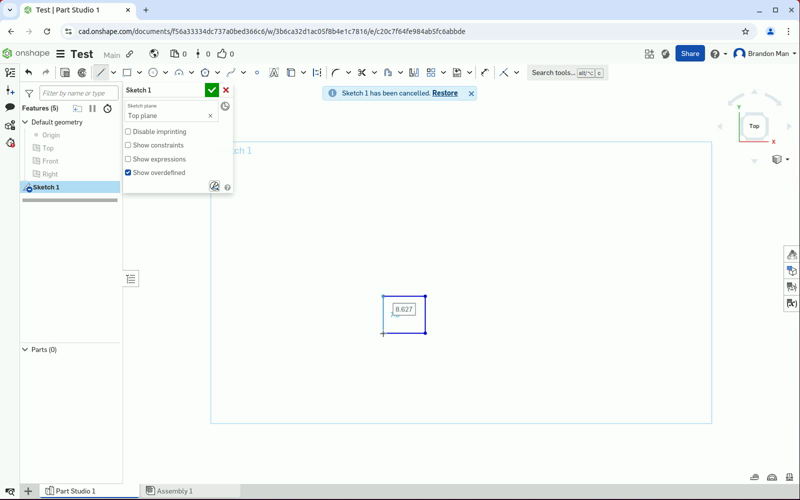
click(383, 333)
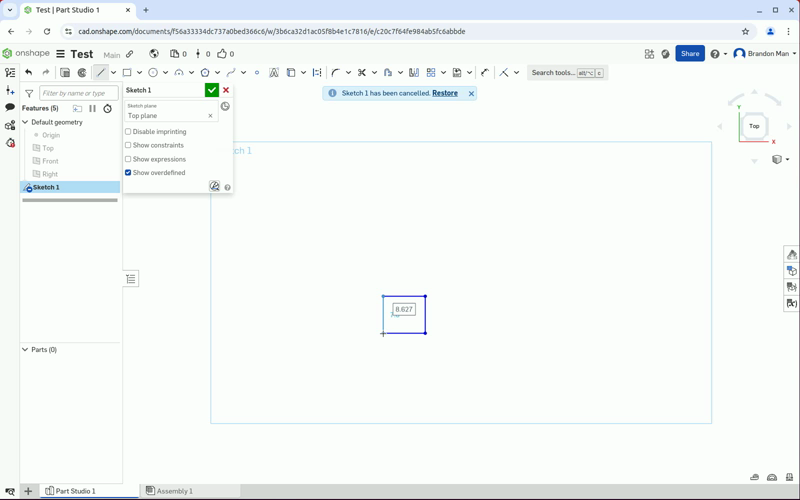
key(esc)
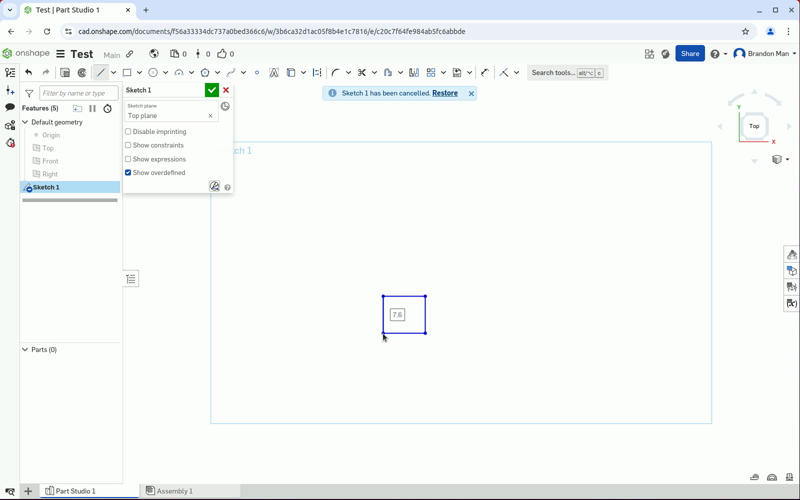
key(l)
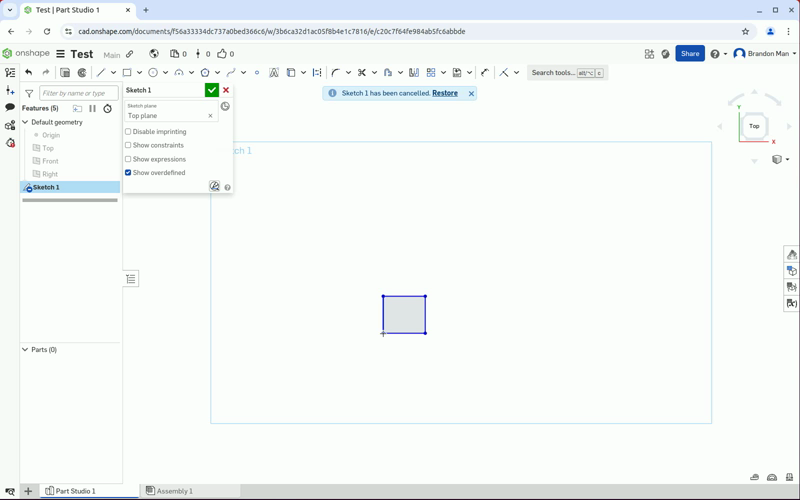
key_down(shift)
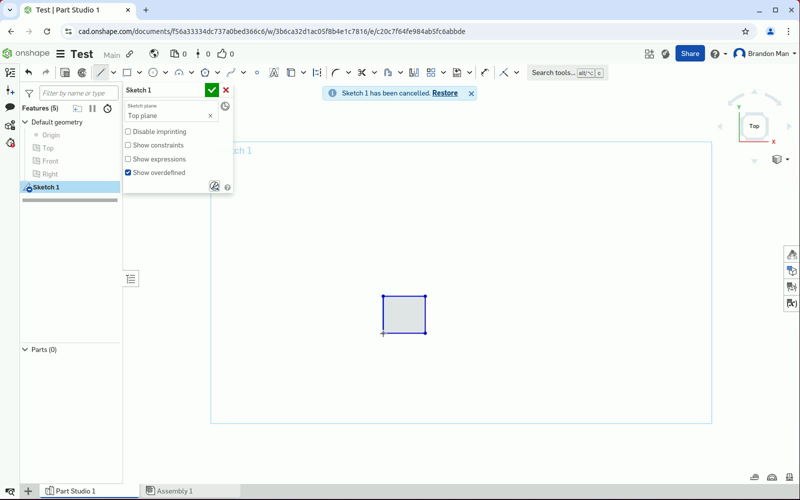
mouse_move(389, 327)
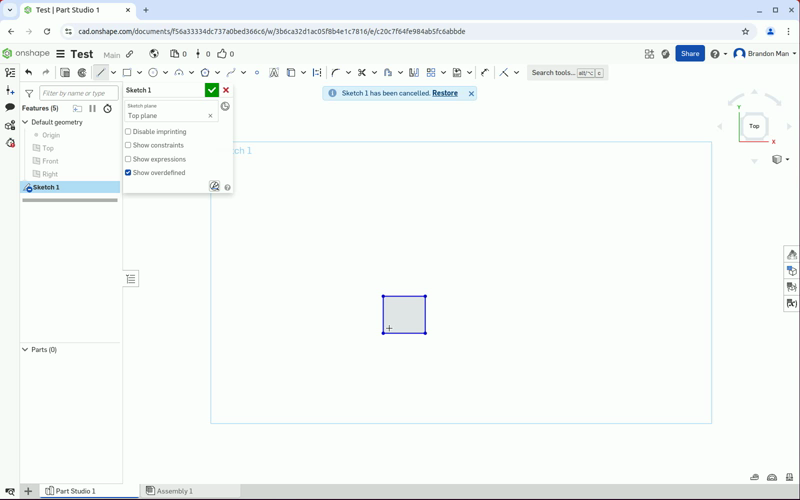
click(389, 327)
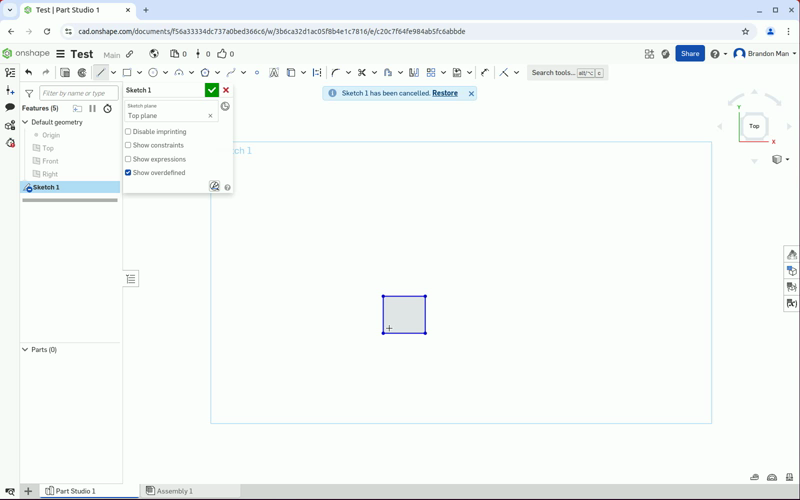
key_up(shift)
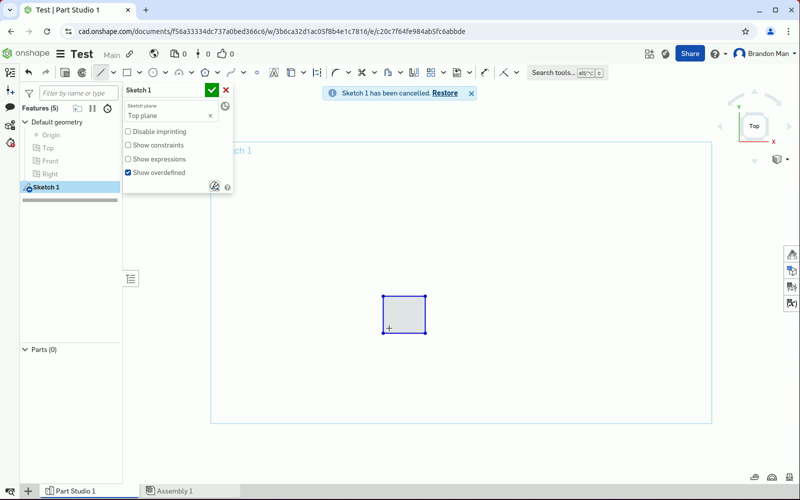
key_down(shift)
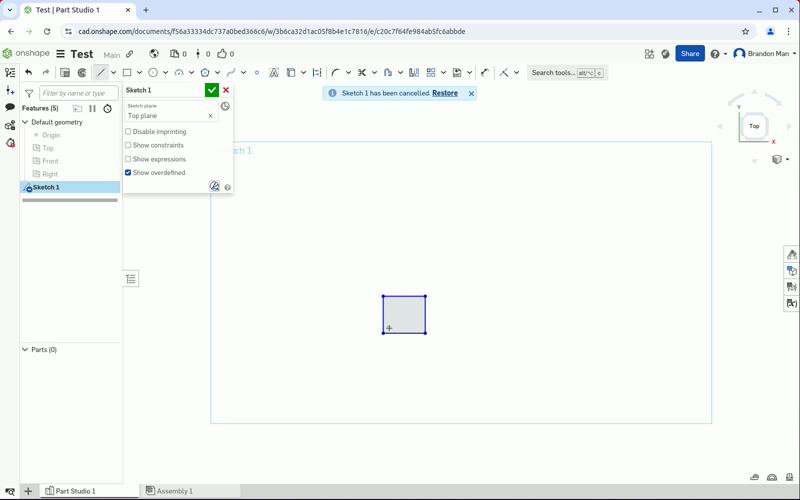
mouse_move(419, 327)
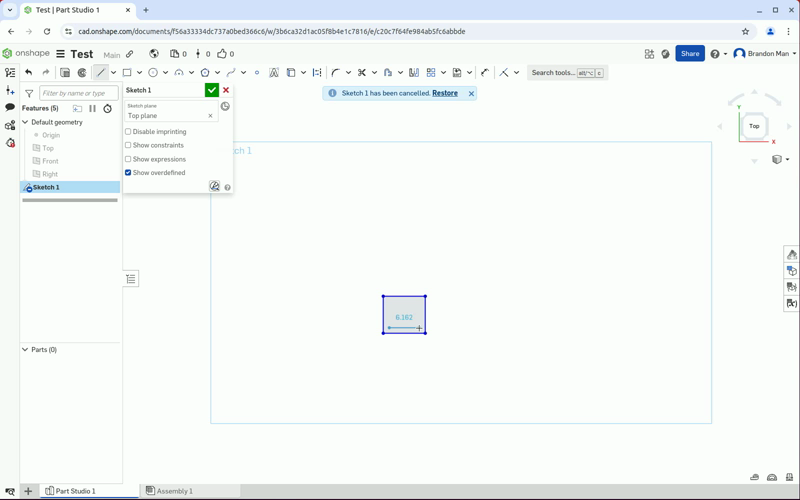
mouse_move(419, 327)
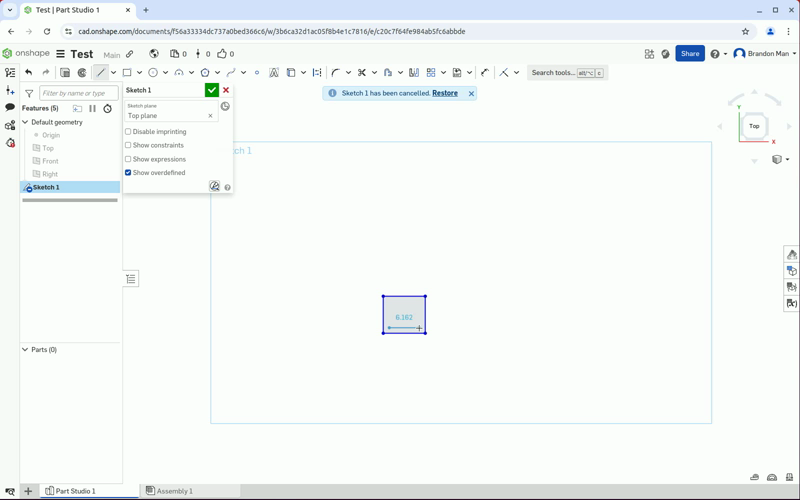
click(419, 327)
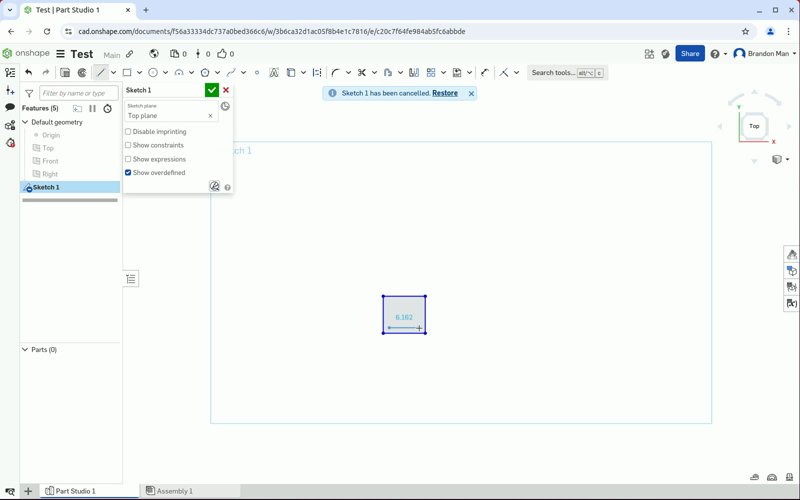
key_up(shift)
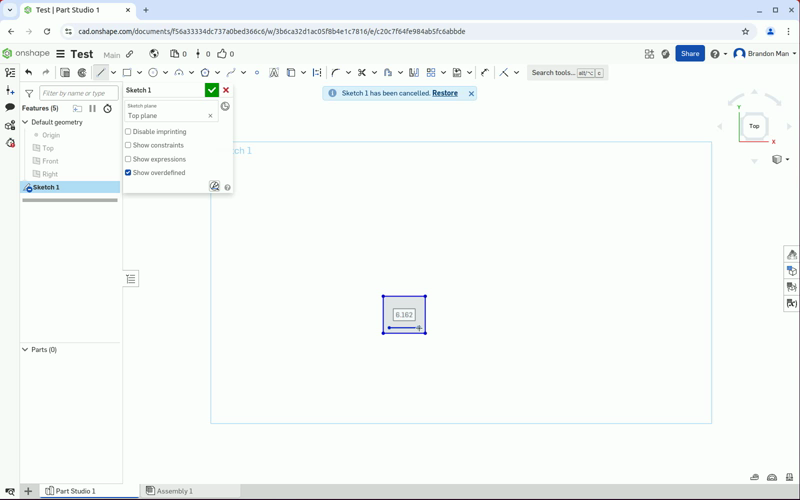
key_down(shift)
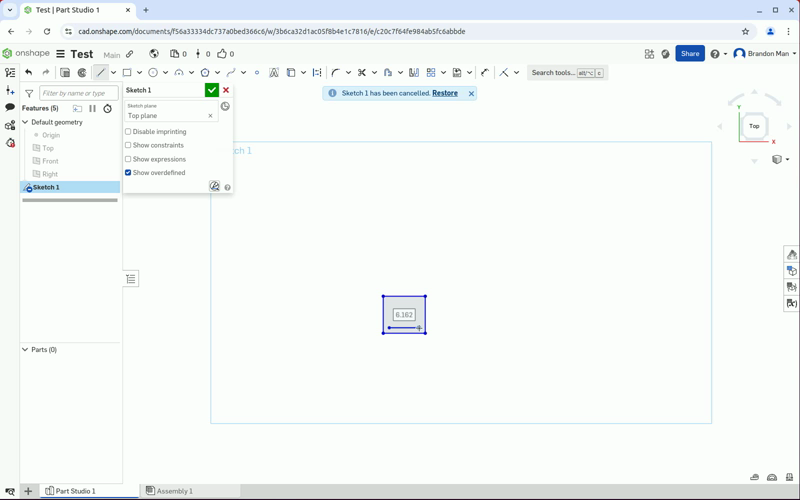
mouse_move(449, 327)
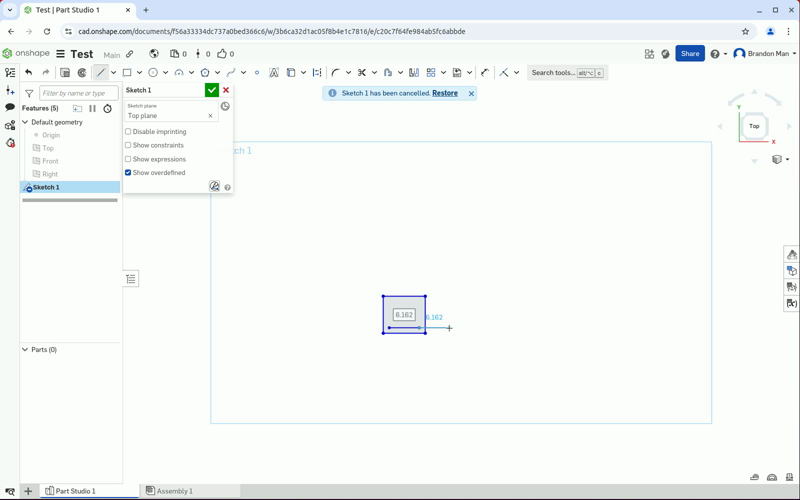
mouse_move(419, 302)
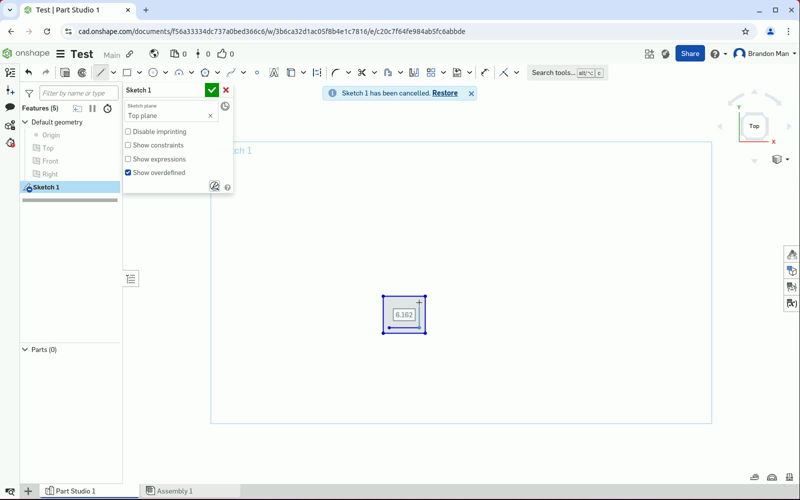
click(419, 302)
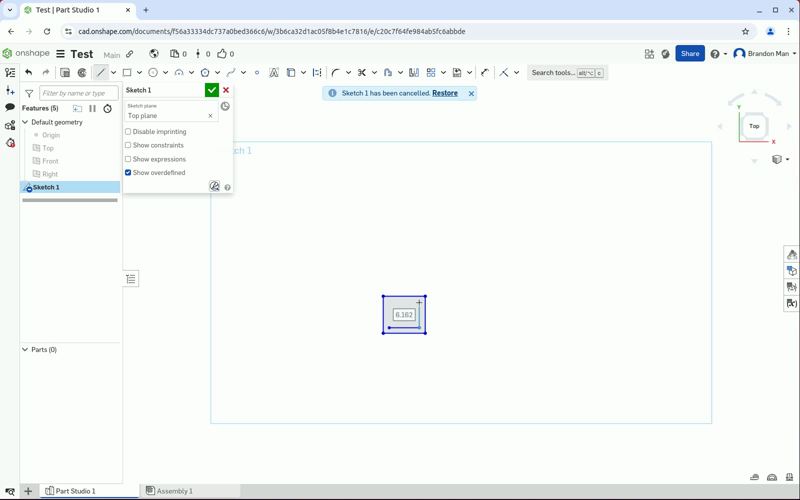
key_up(shift)
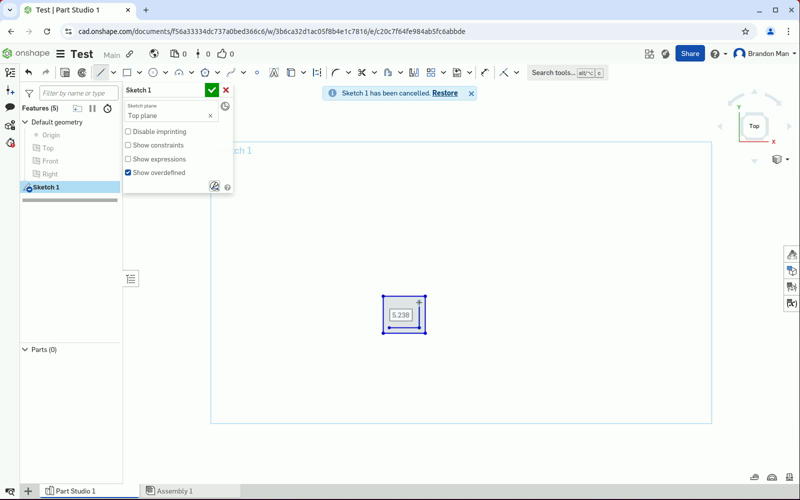
key_down(shift)
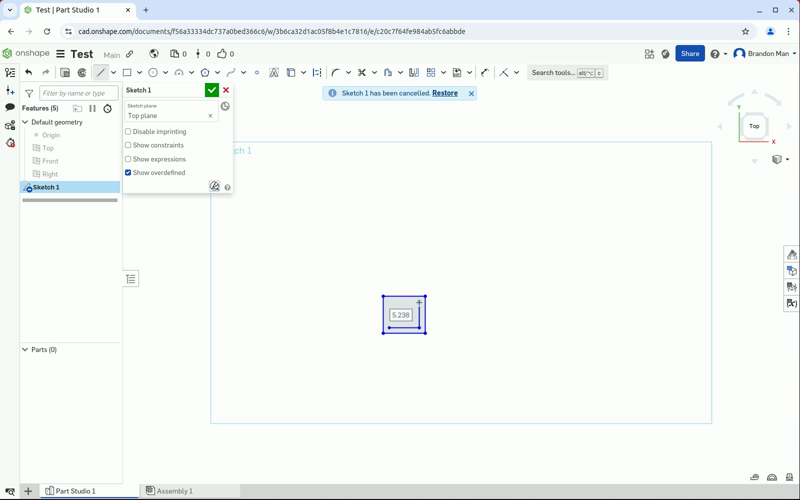
mouse_move(449, 302)
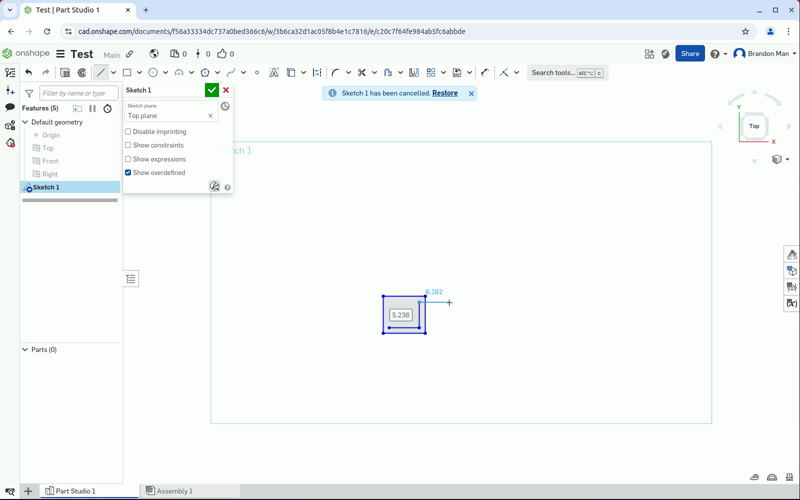
mouse_move(389, 302)
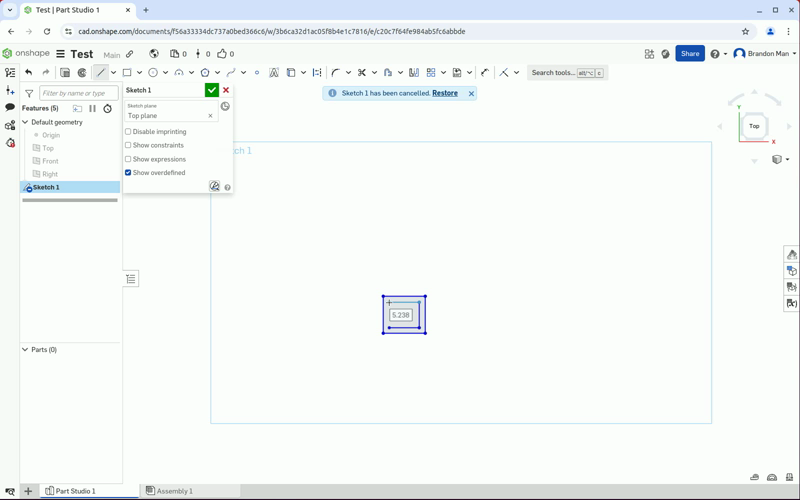
click(389, 302)
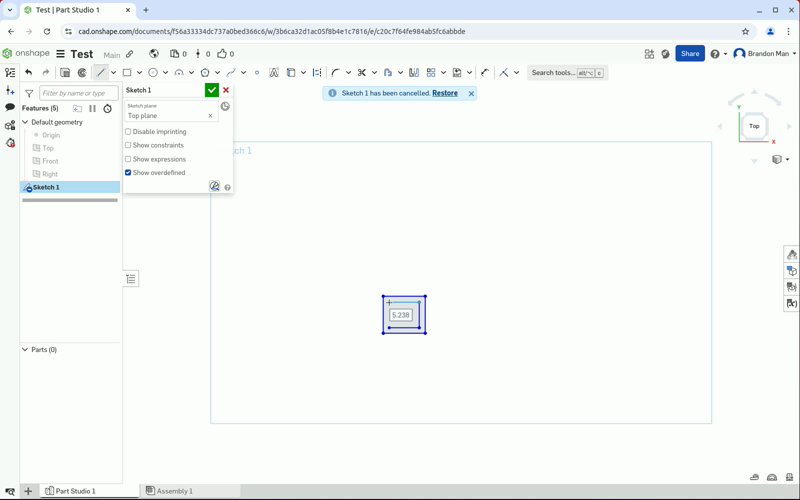
key_up(shift)
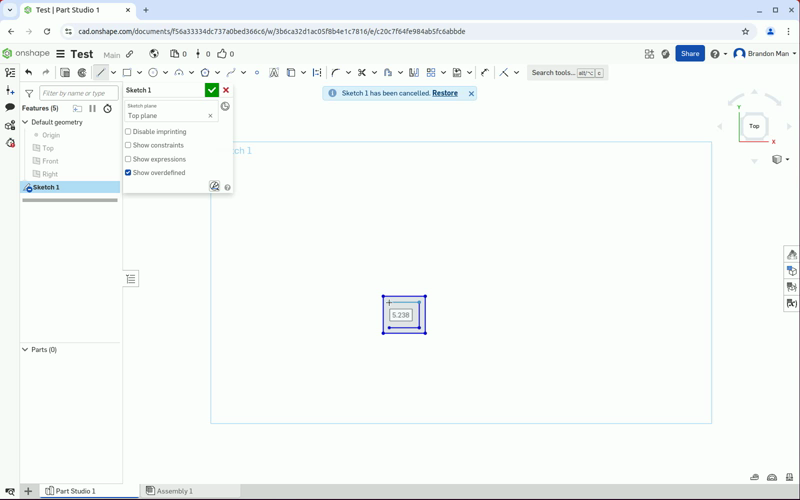
mouse_move(419, 302)
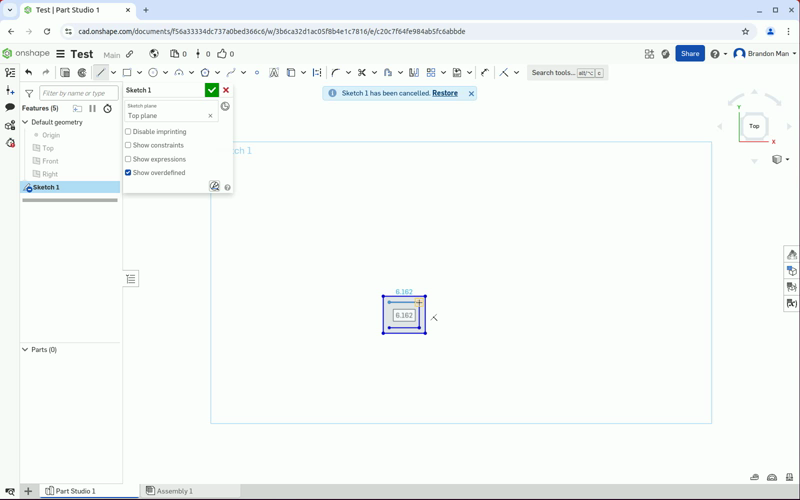
key_down(shift)
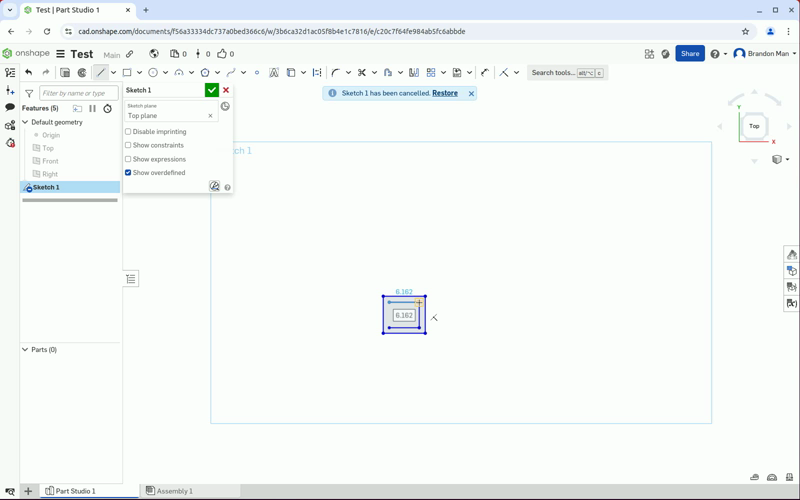
mouse_move(389, 327)
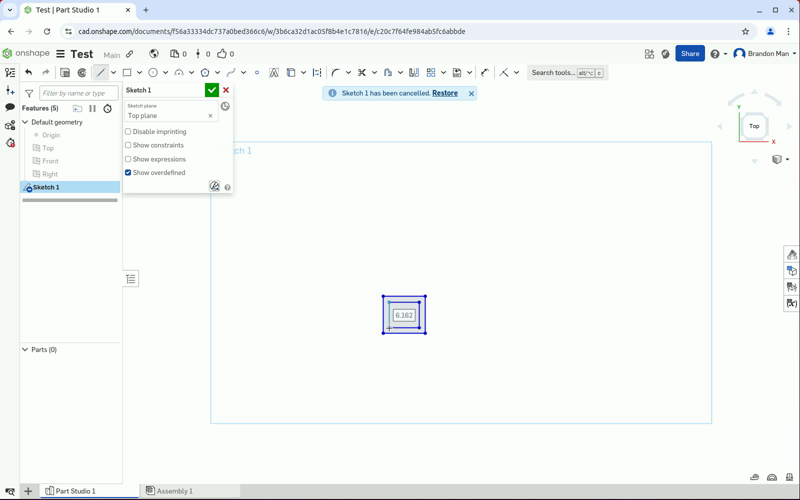
key_up(shift)
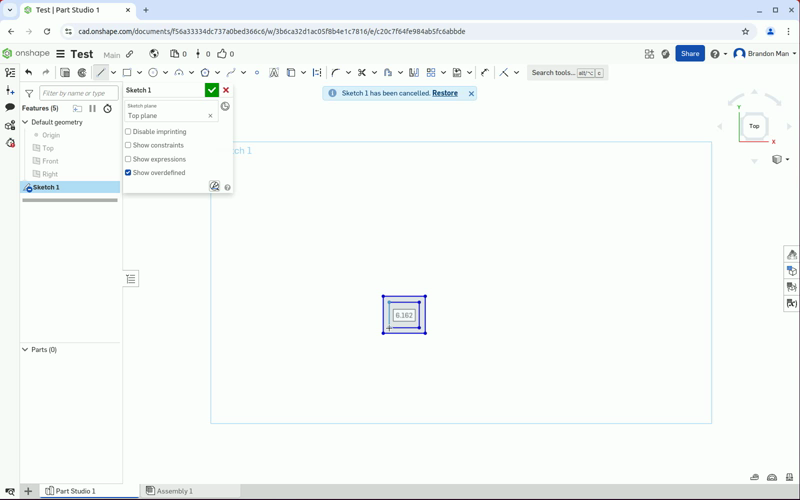
click(389, 327)
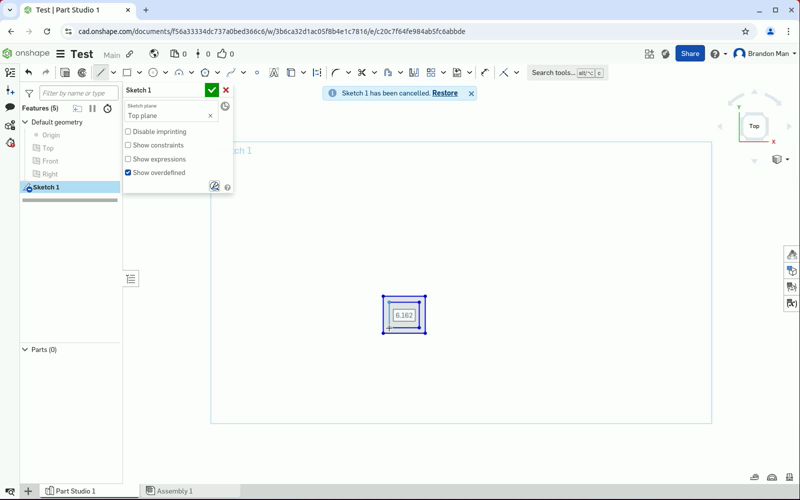
key(esc)
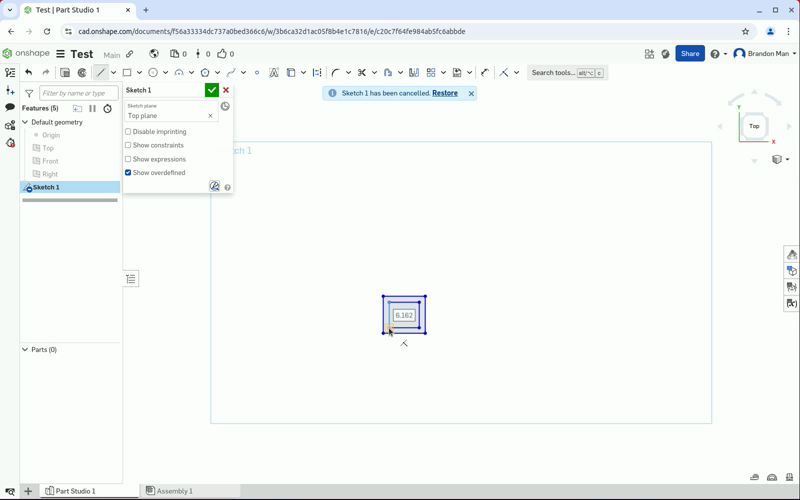
mouse_move(410, 300)
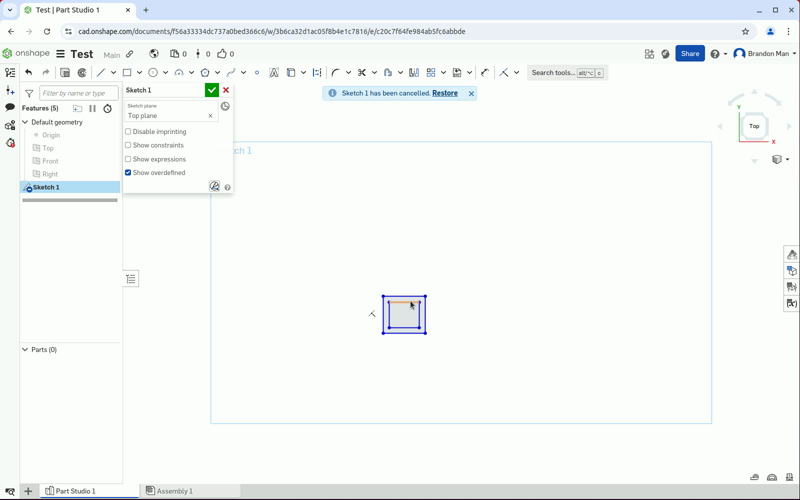
scroll(6)
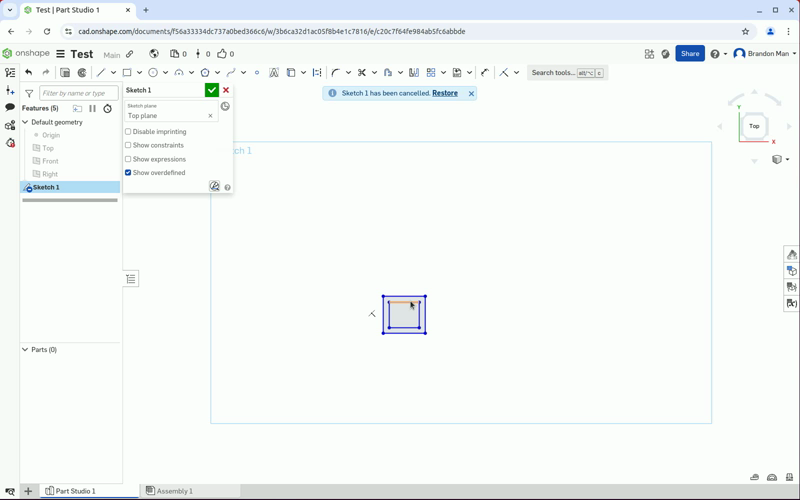
scroll(6)
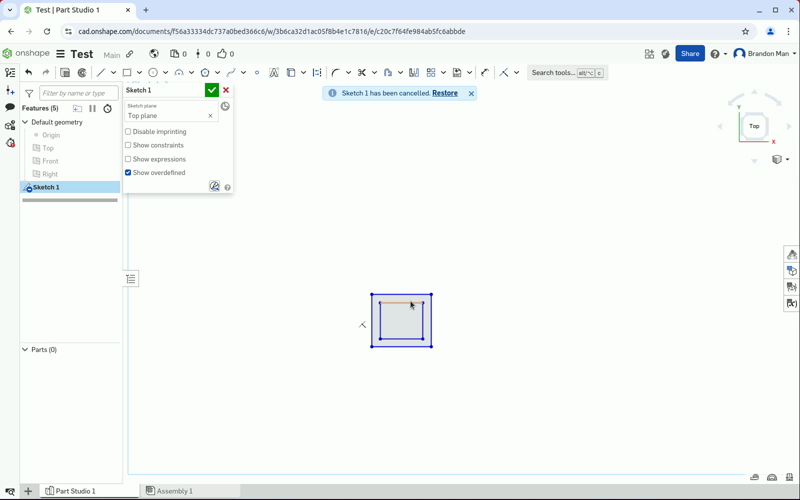
scroll(6)
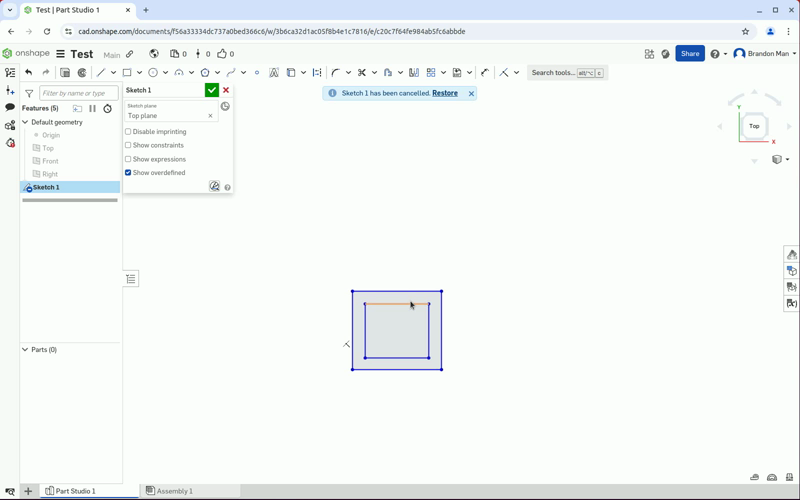
scroll(6)
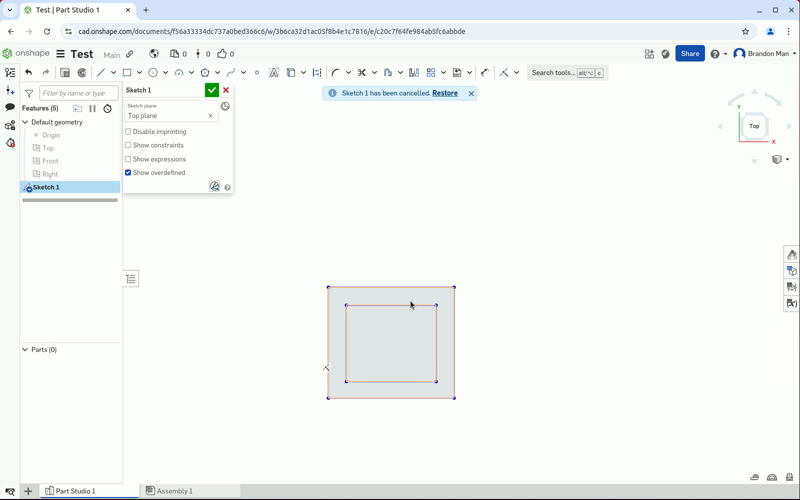
scroll(6)
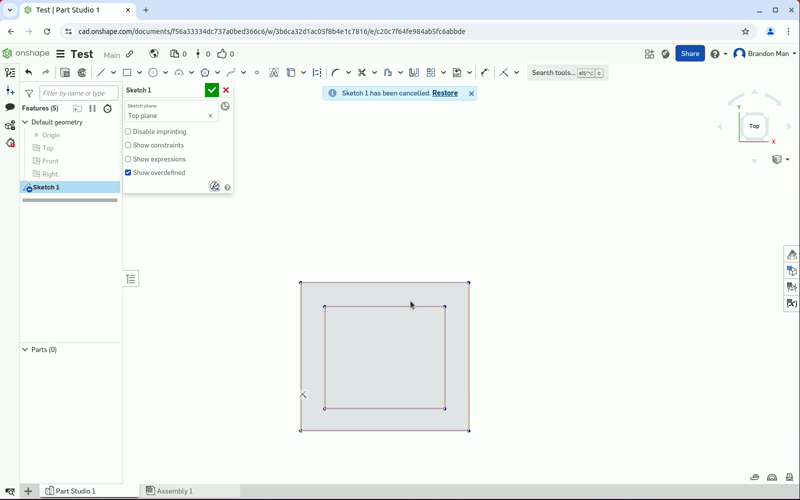
scroll(6)
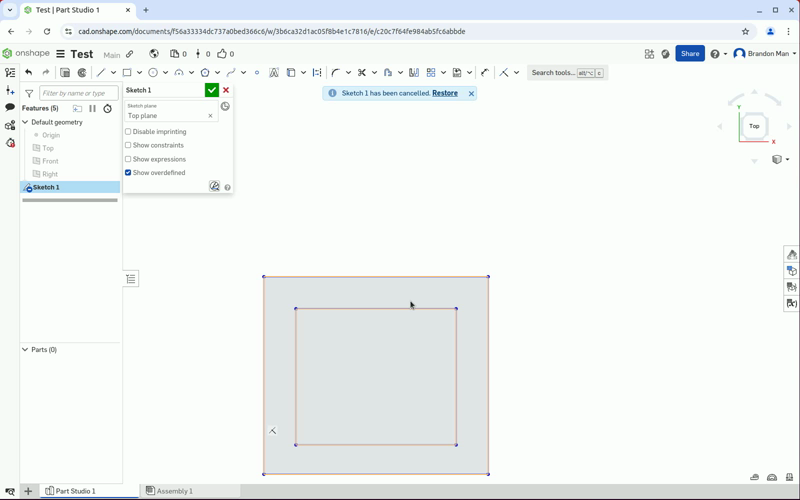
scroll(6)
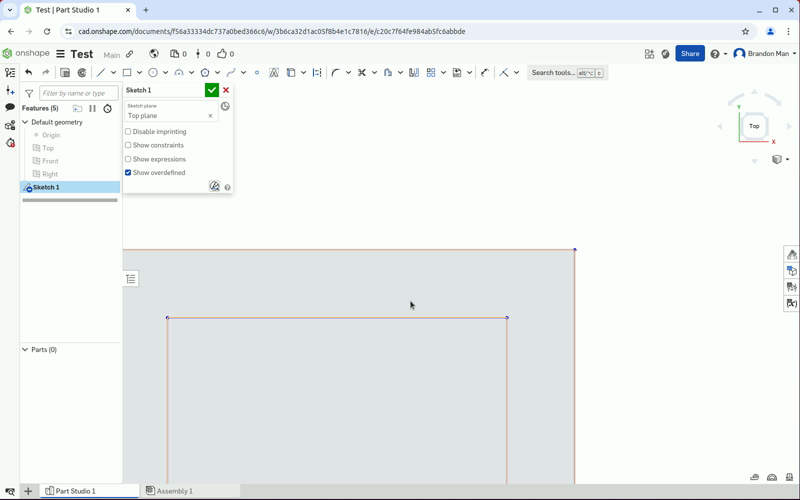
click(410, 300)
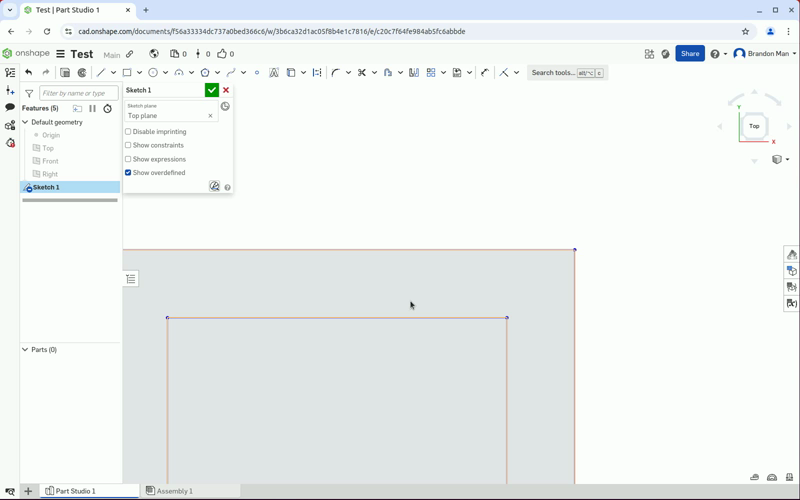
scroll(-6)
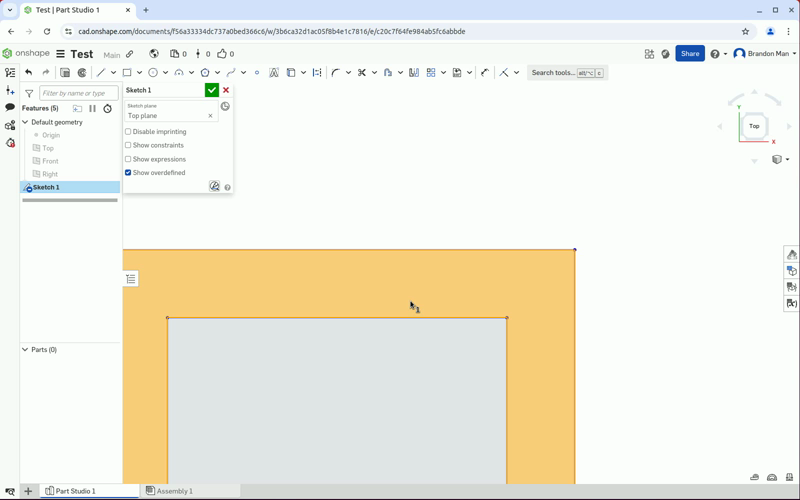
scroll(-6)
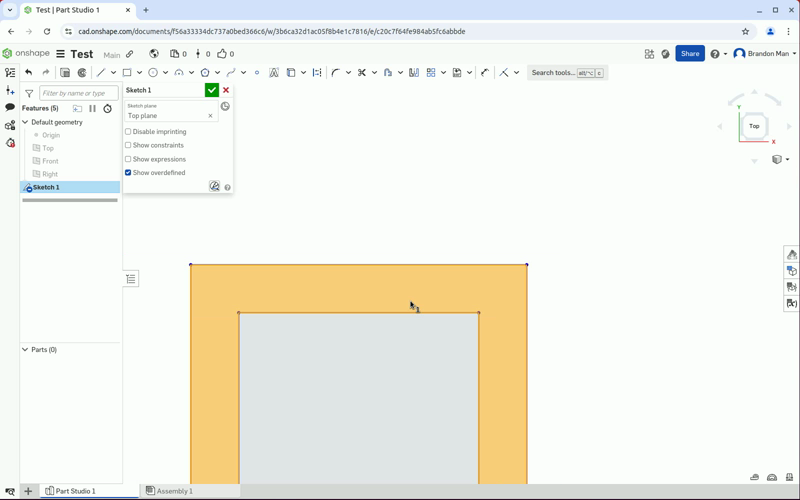
scroll(-6)
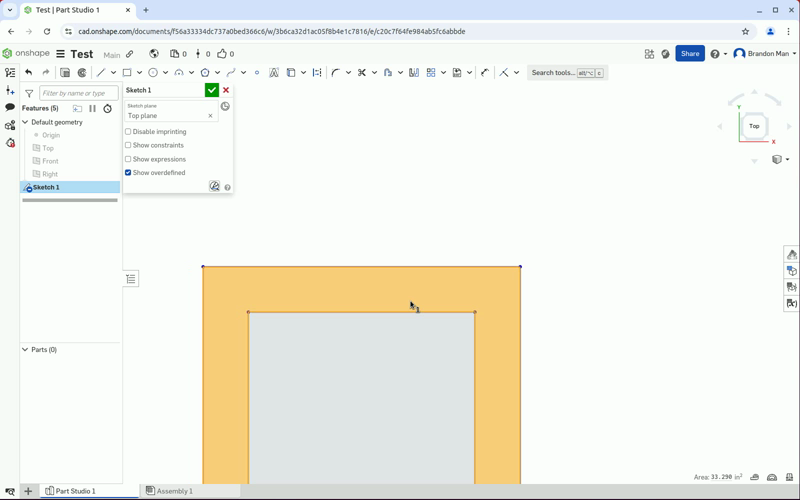
scroll(-6)
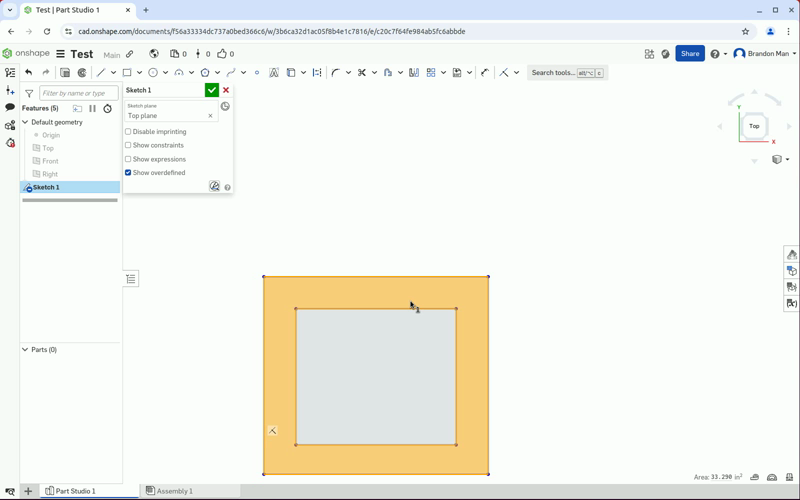
scroll(-6)
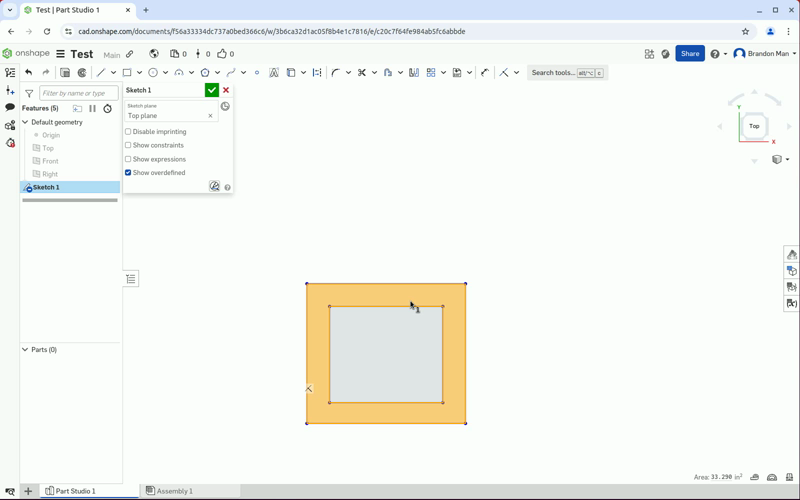
scroll(-6)
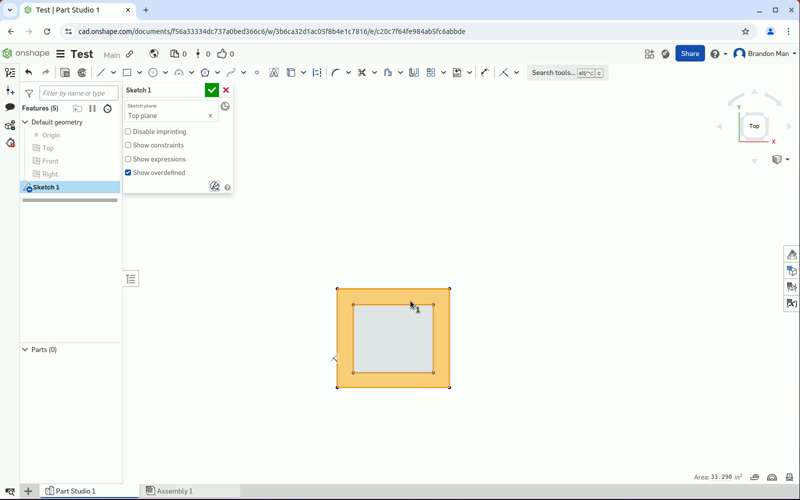
scroll(-6)
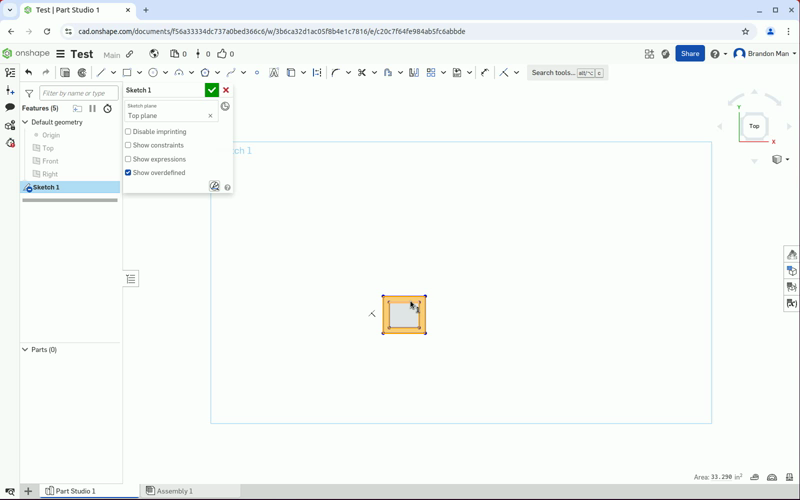
mouse_move(73, 352)
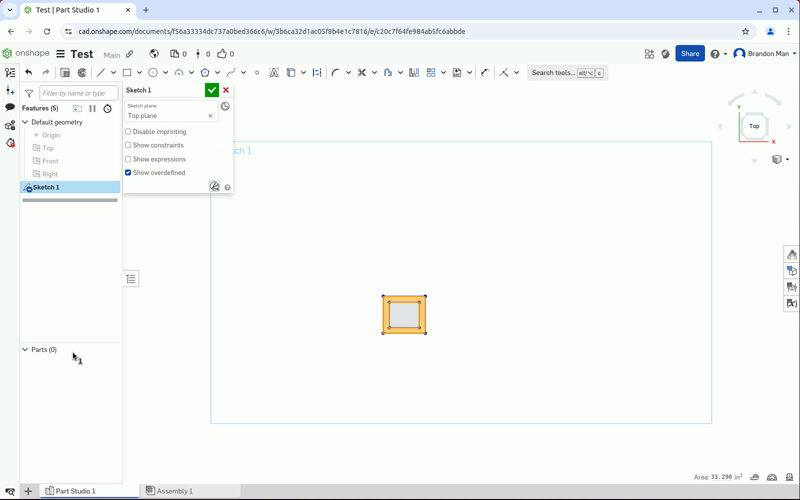
key(shift+y)
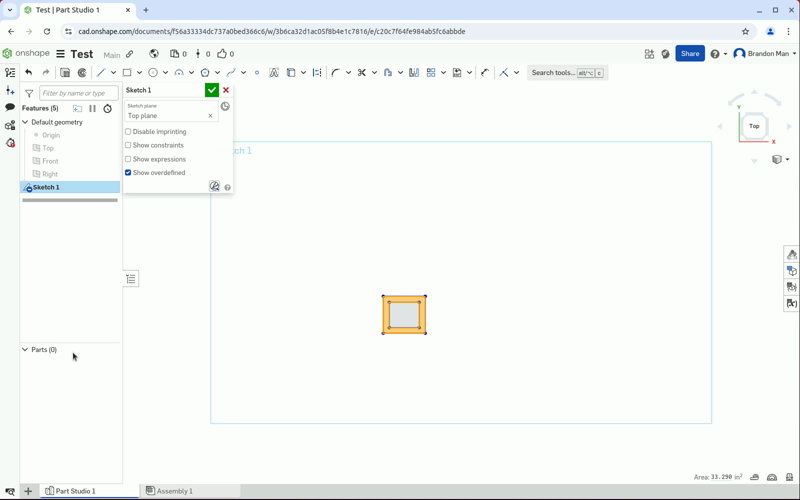
key(shift+e)
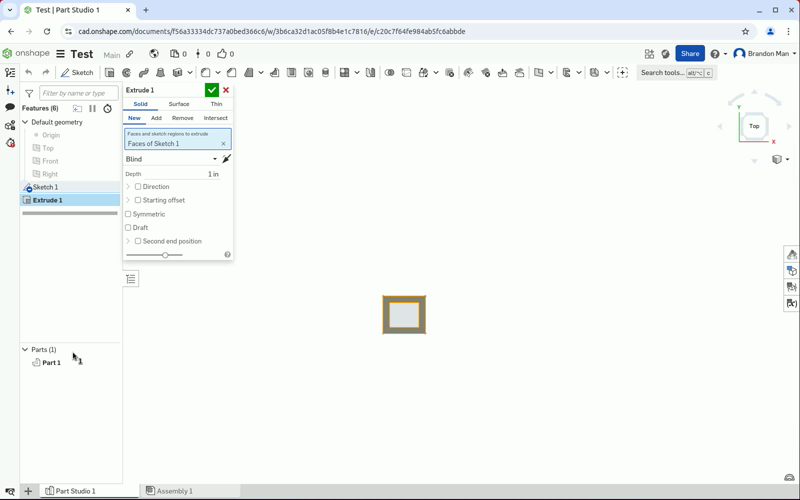
mouse_move(143, 106)
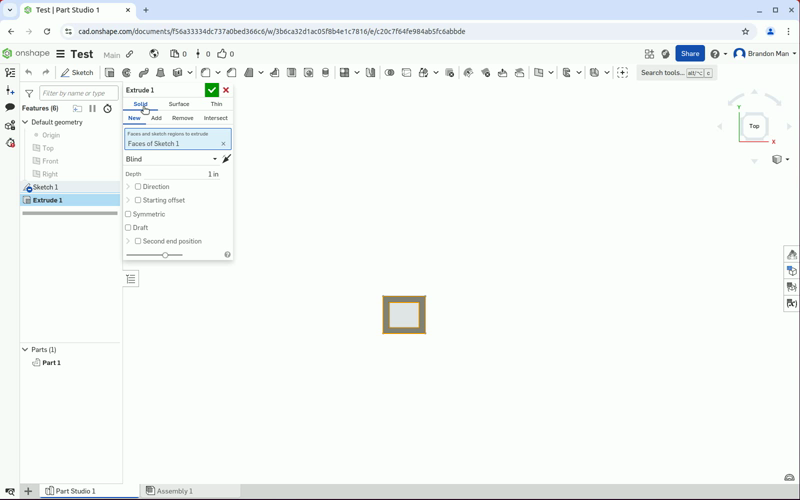
click(143, 106)
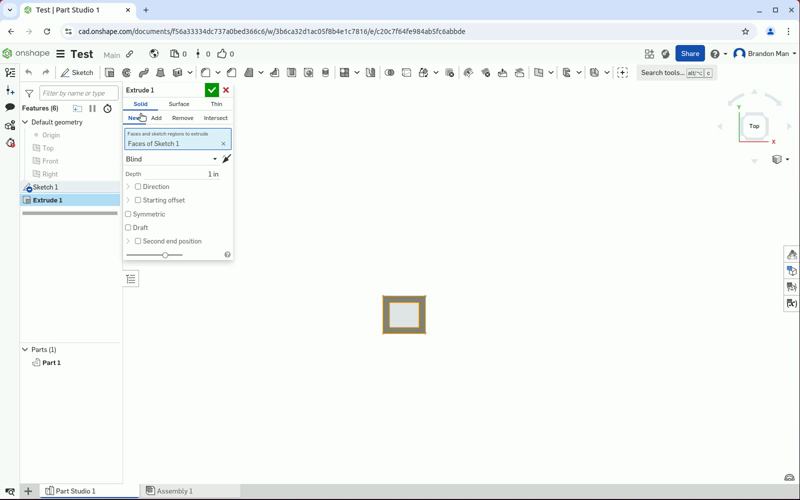
mouse_move(137, 120)
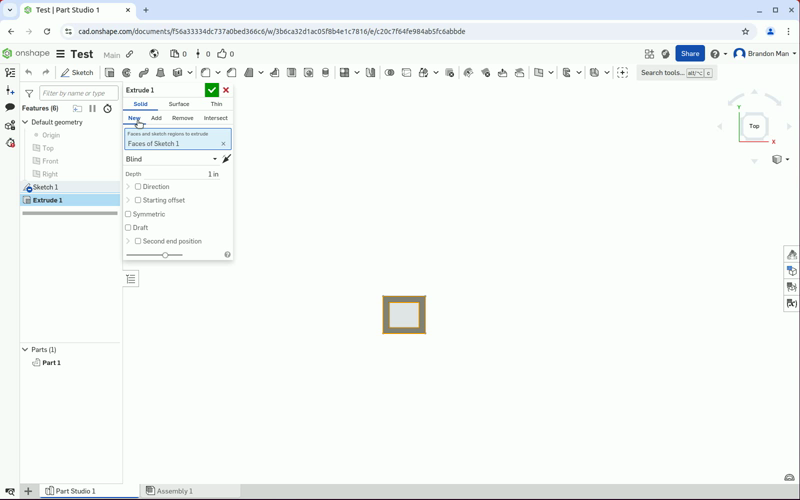
click(137, 120)
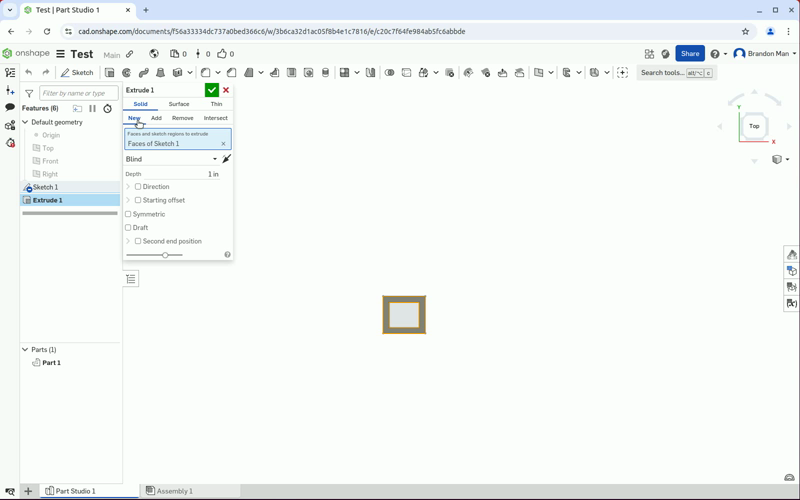
key(tab, 4)
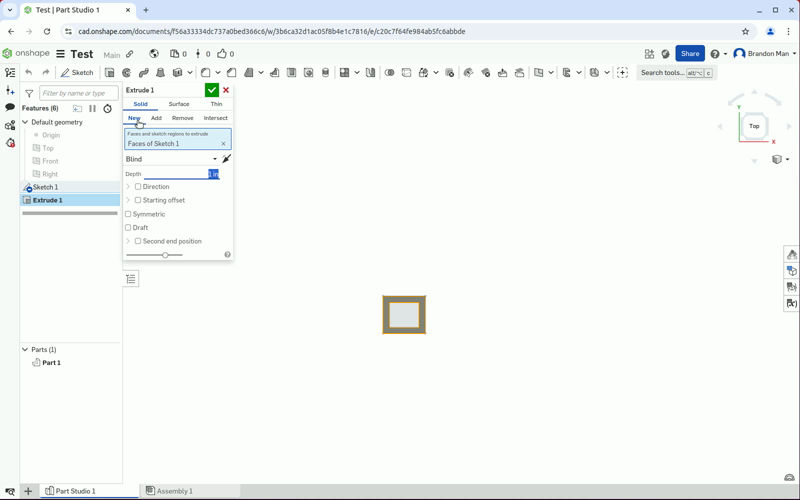
text(13.961)
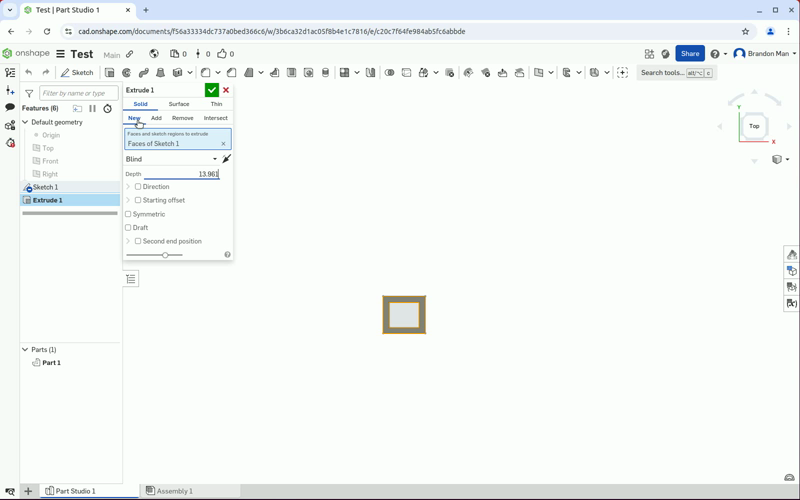
key(enter)
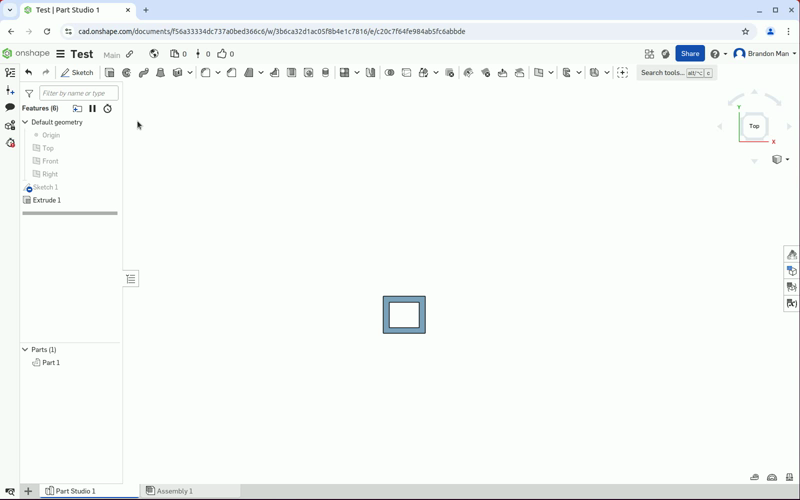
key(shift+h)
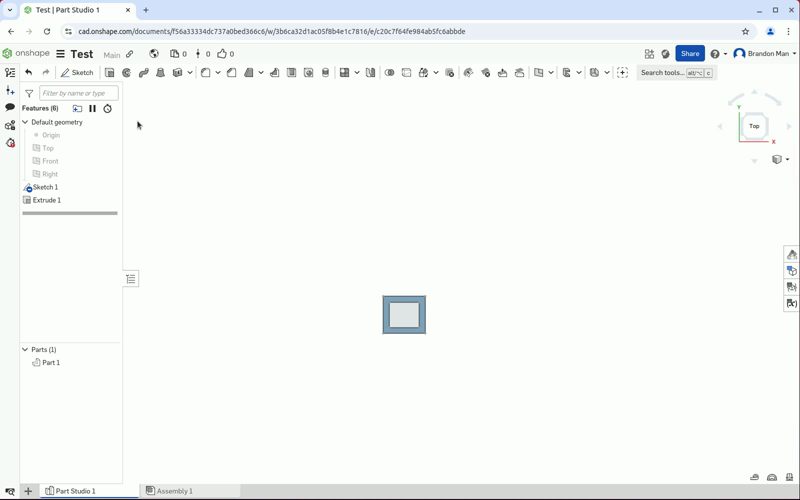
key(shift+h)
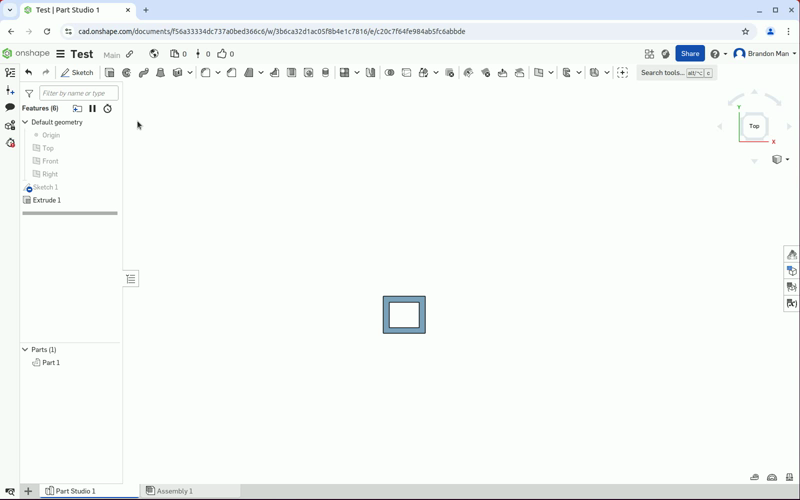
mouse_move(73, 189)
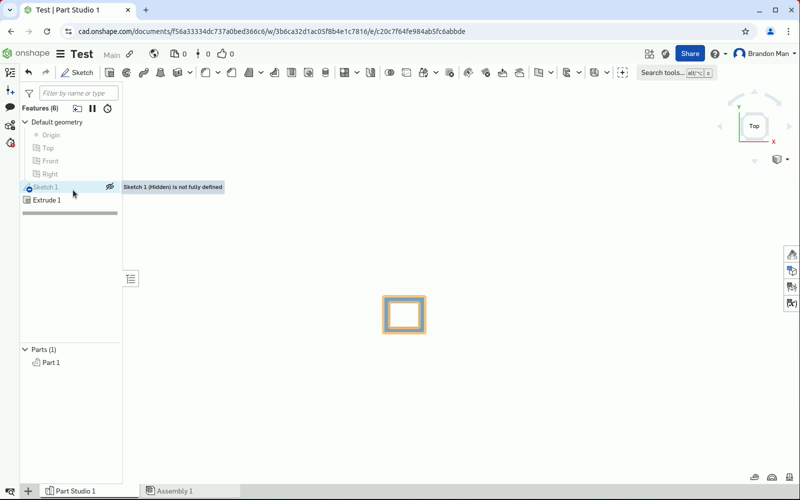
click(73, 189)
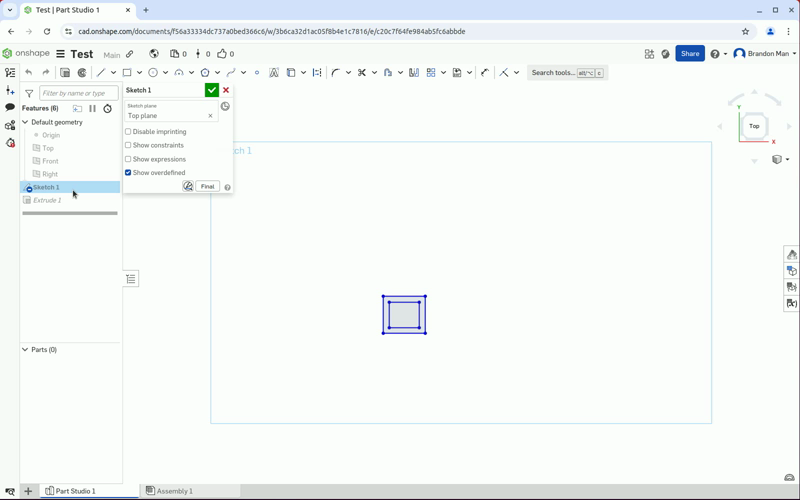
mouse_move(229, 92)
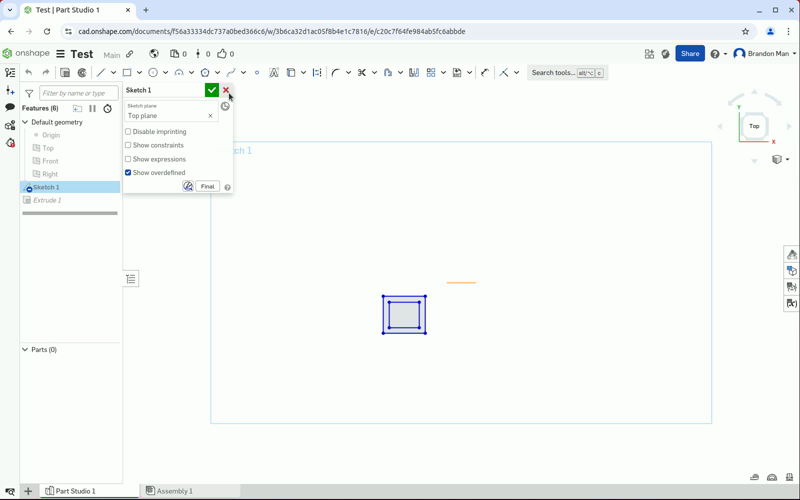
click(229, 92)
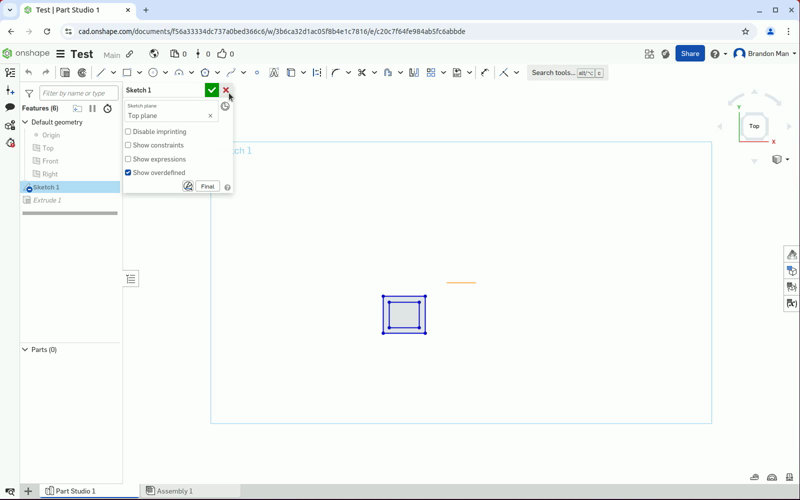
key(shift+s)
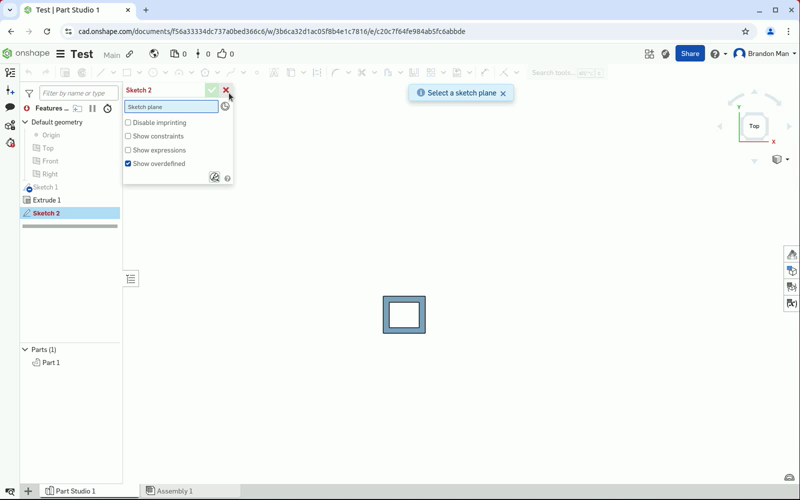
mouse_move(73, 150)
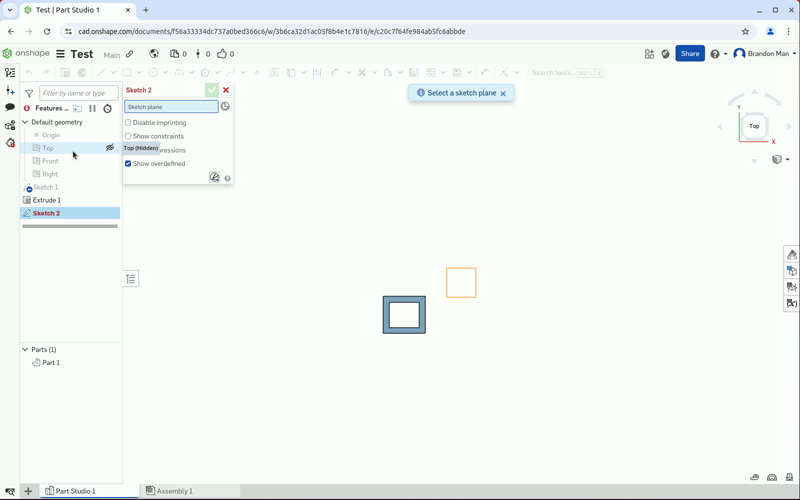
click(73, 150)
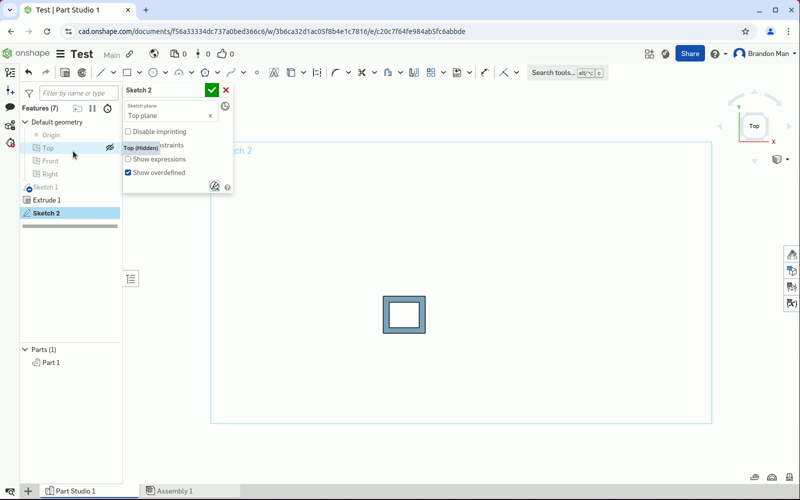
mouse_move(73, 352)
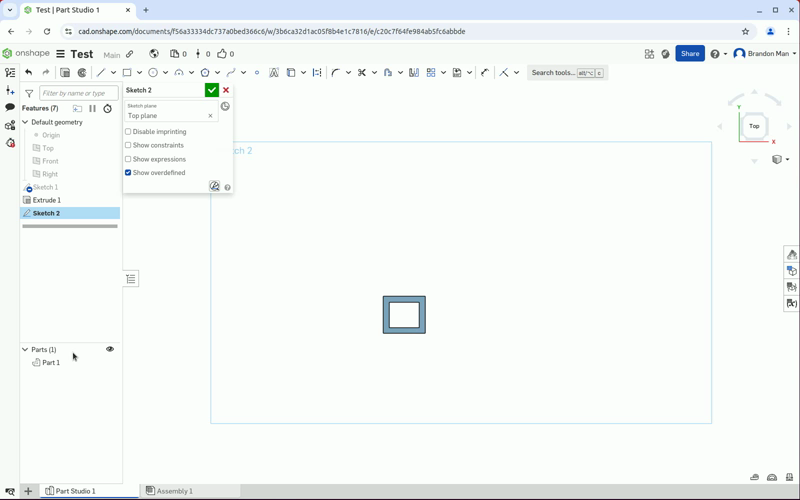
key(y)
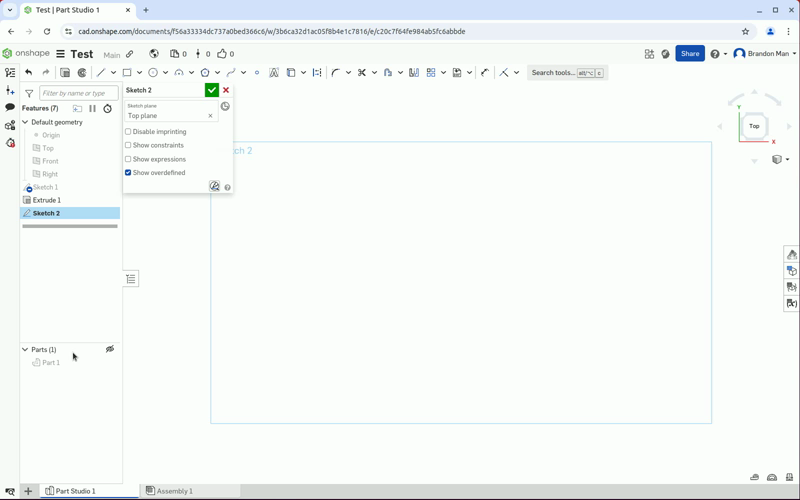
key(l)
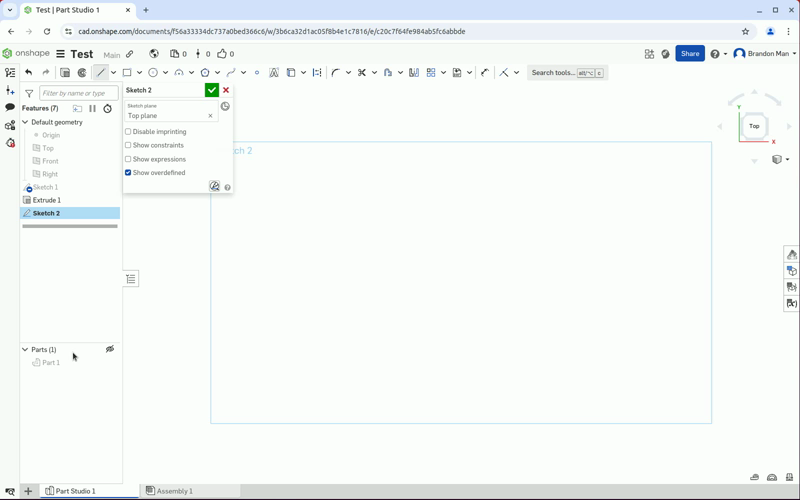
key_down(shift)
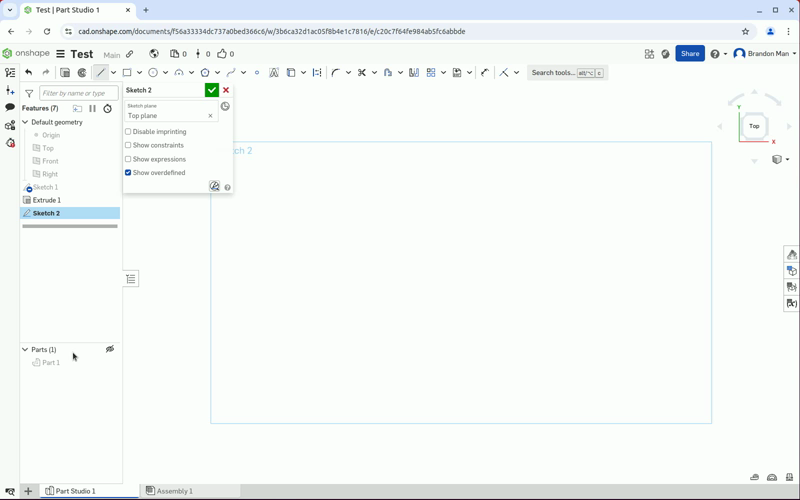
mouse_move(487, 271)
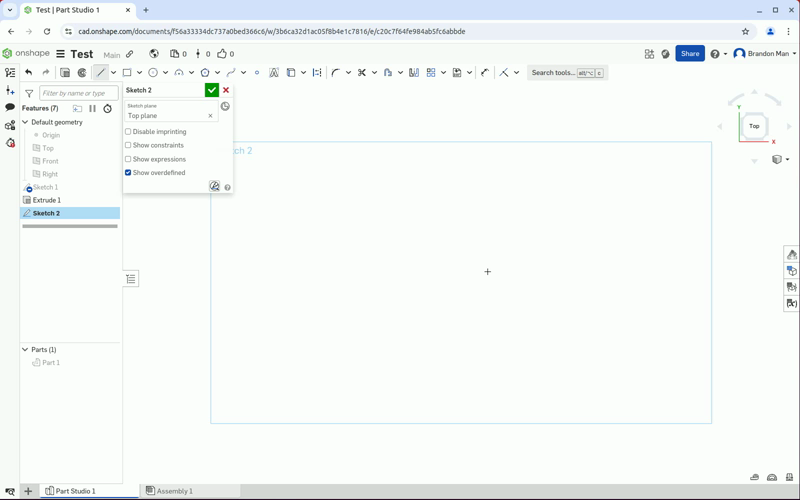
click(487, 271)
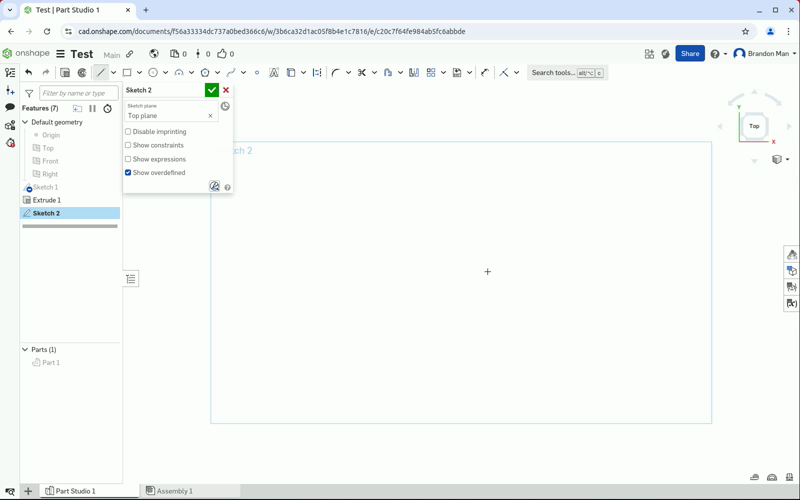
key_up(shift)
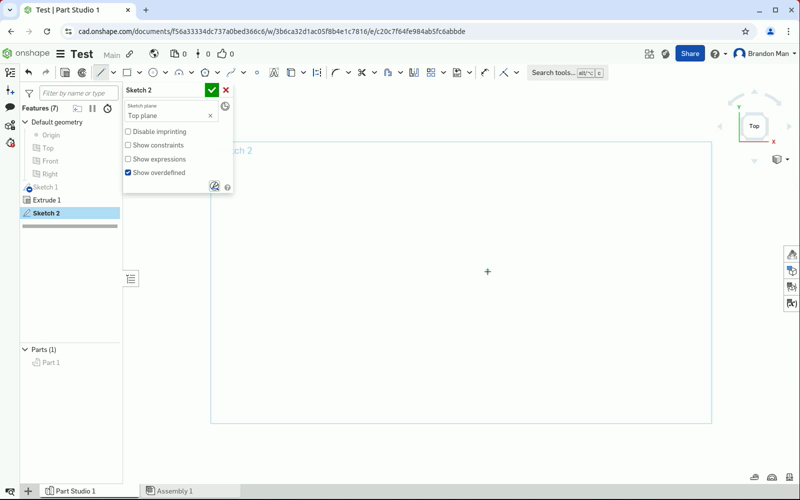
key_down(shift)
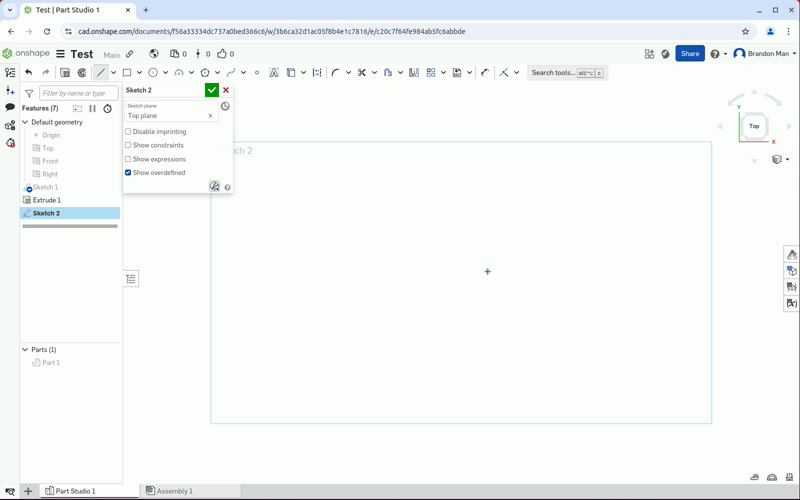
mouse_move(517, 271)
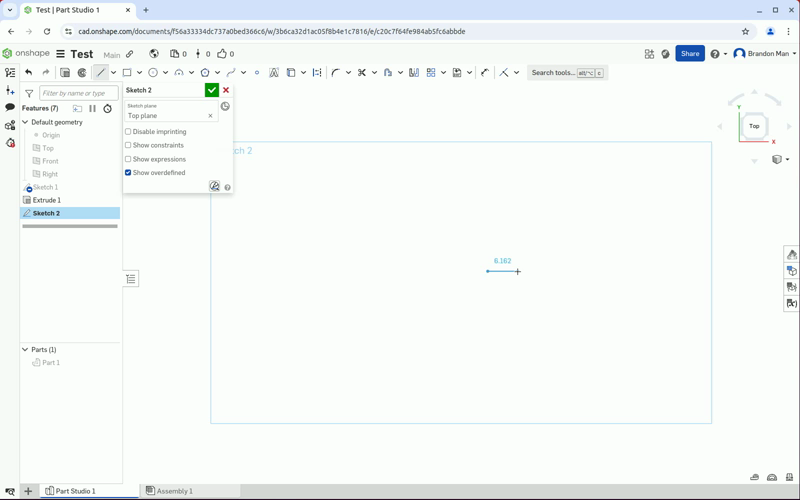
mouse_move(510, 271)
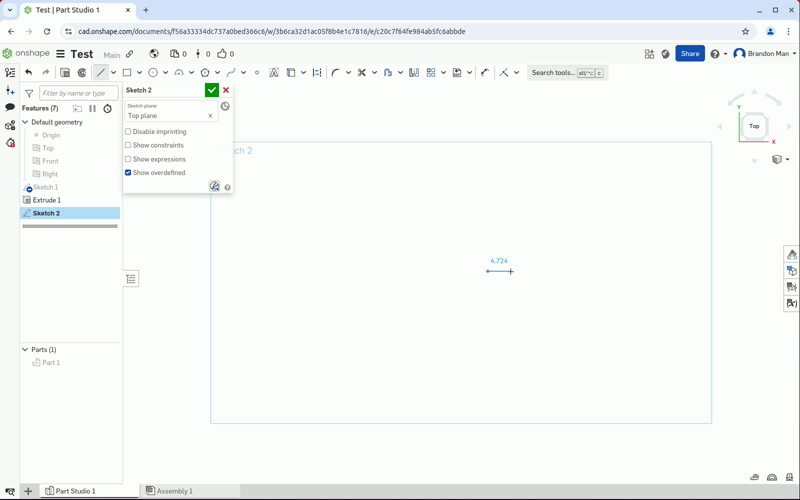
click(510, 271)
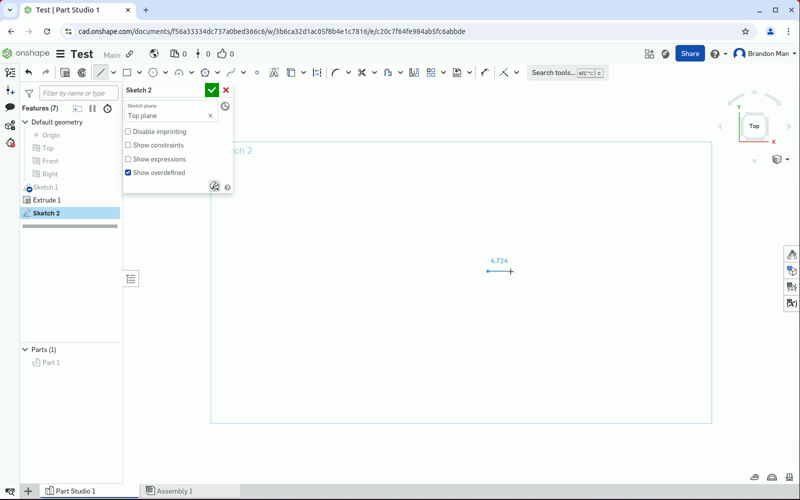
key_up(shift)
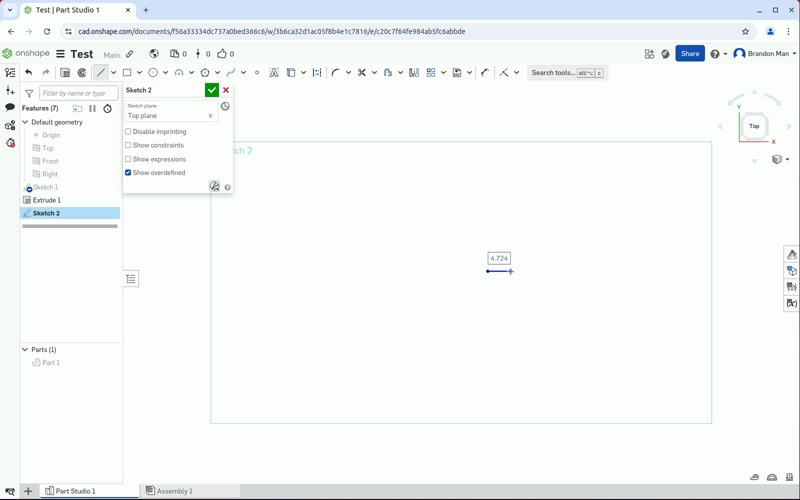
key_down(shift)
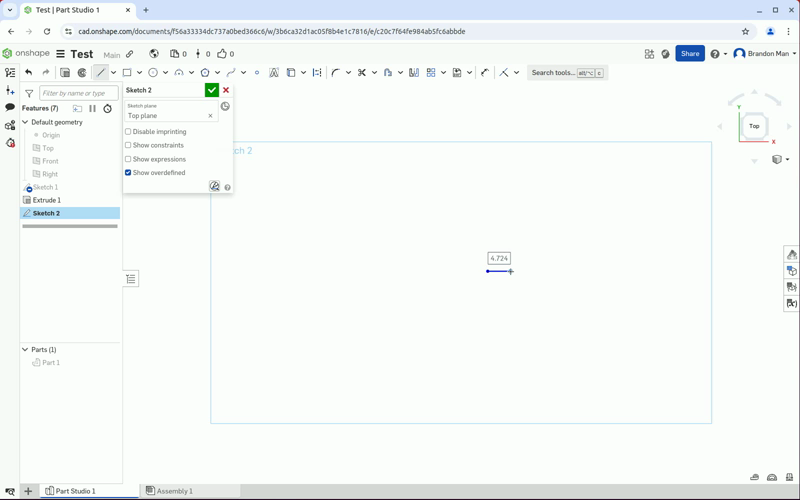
mouse_move(540, 271)
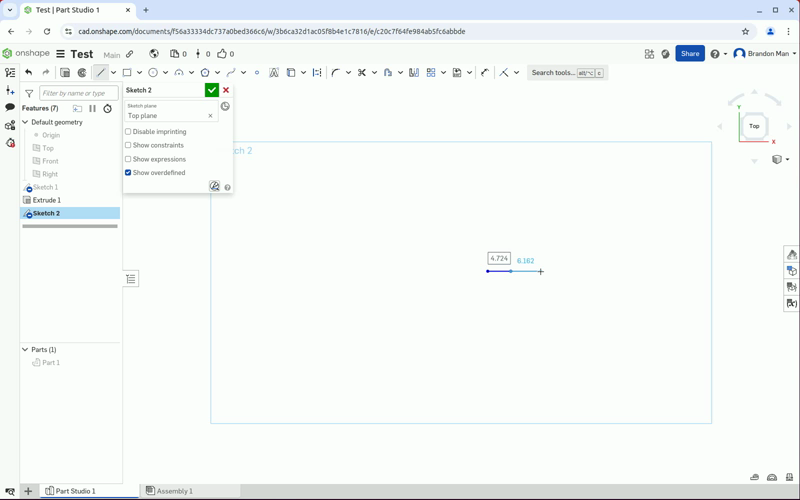
mouse_move(510, 252)
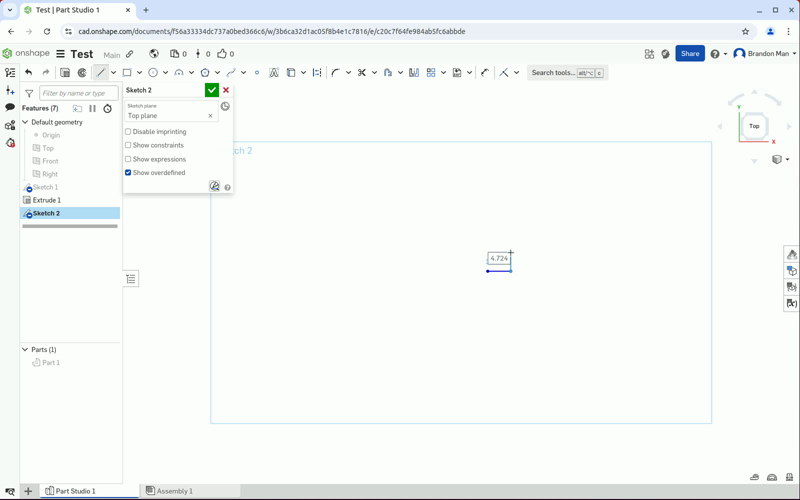
click(510, 252)
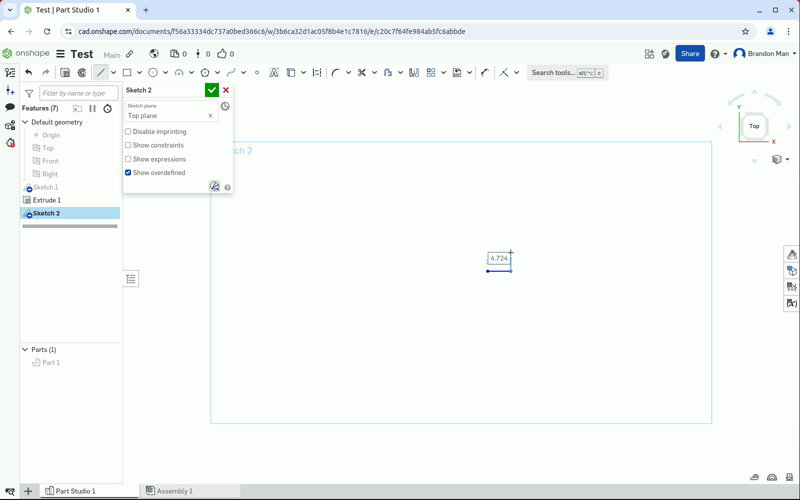
key_up(shift)
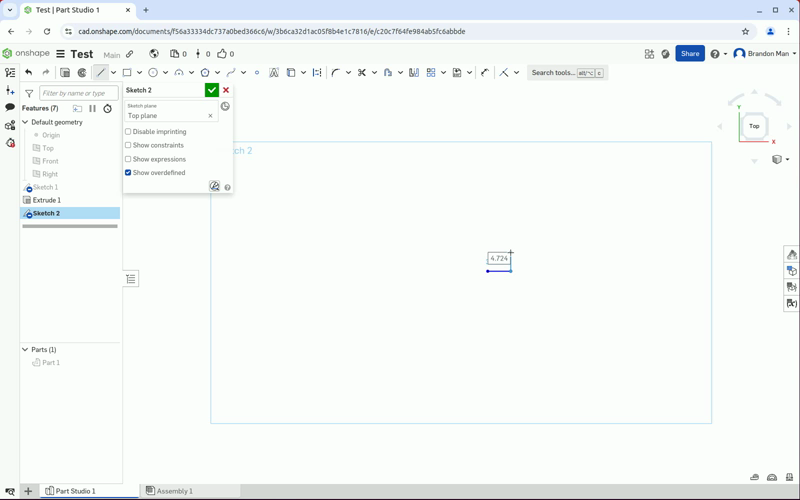
key_down(shift)
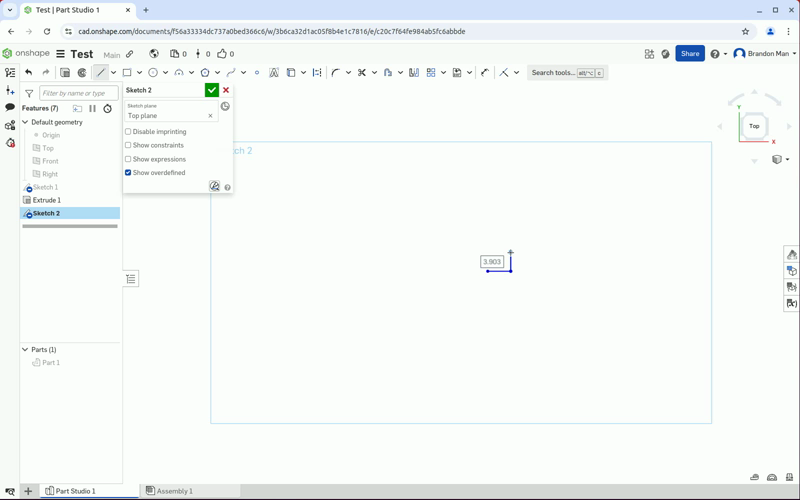
mouse_move(540, 252)
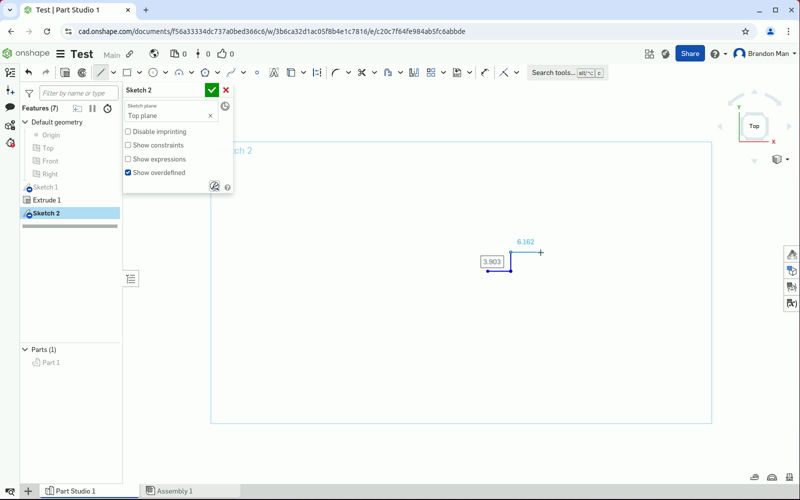
mouse_move(487, 252)
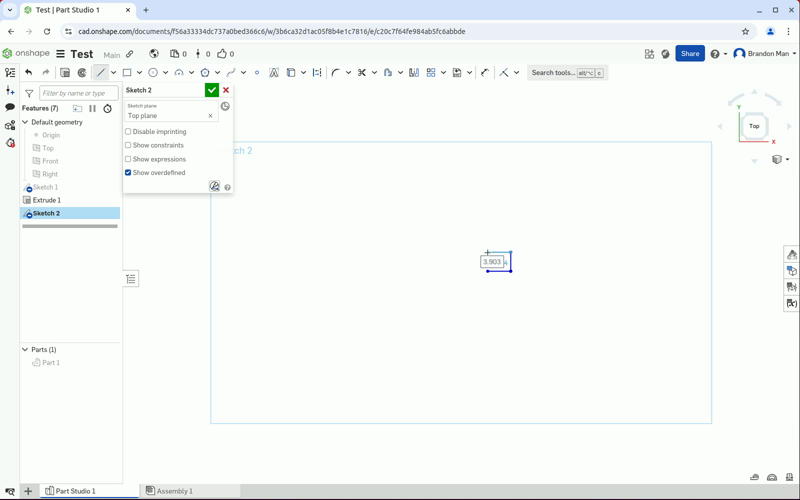
click(487, 252)
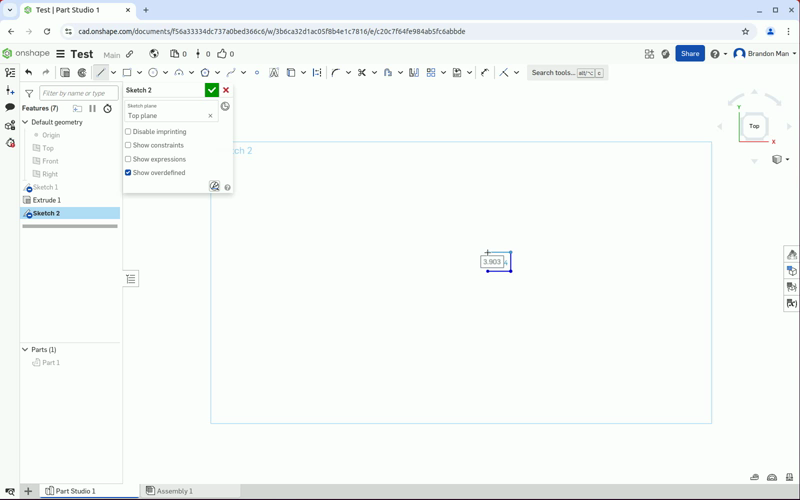
key_up(shift)
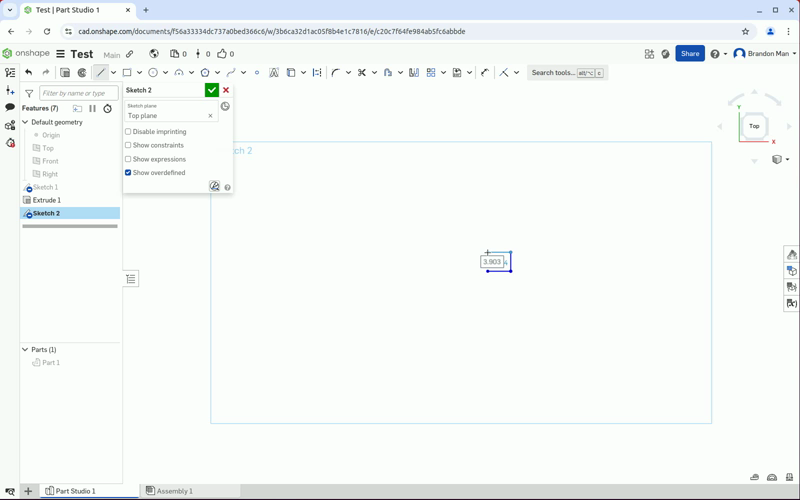
mouse_move(517, 252)
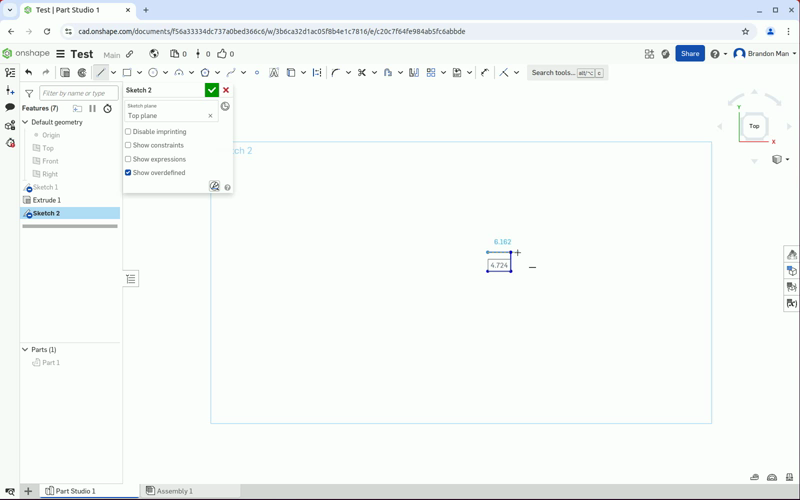
key_down(shift)
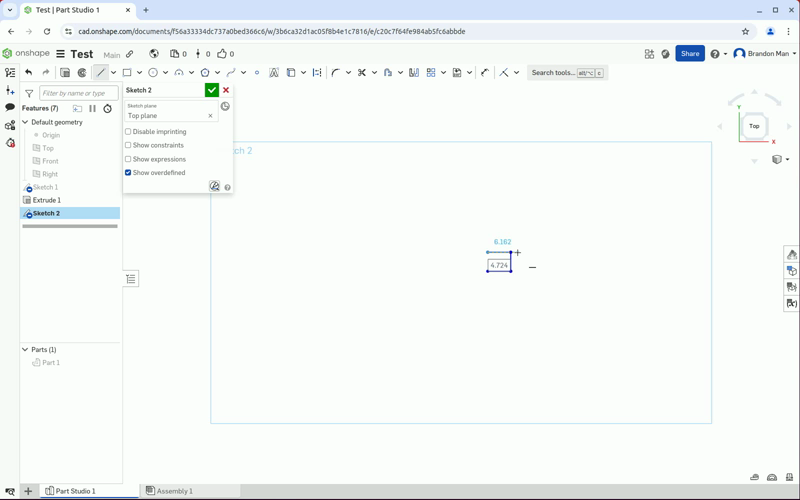
mouse_move(487, 271)
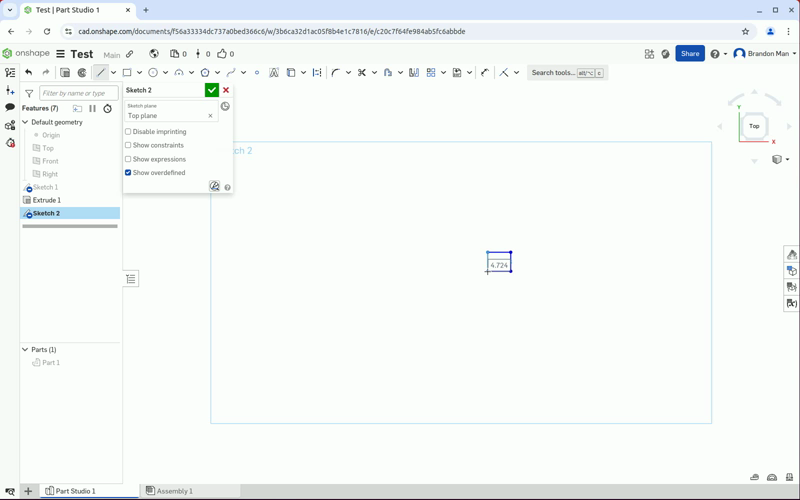
key_up(shift)
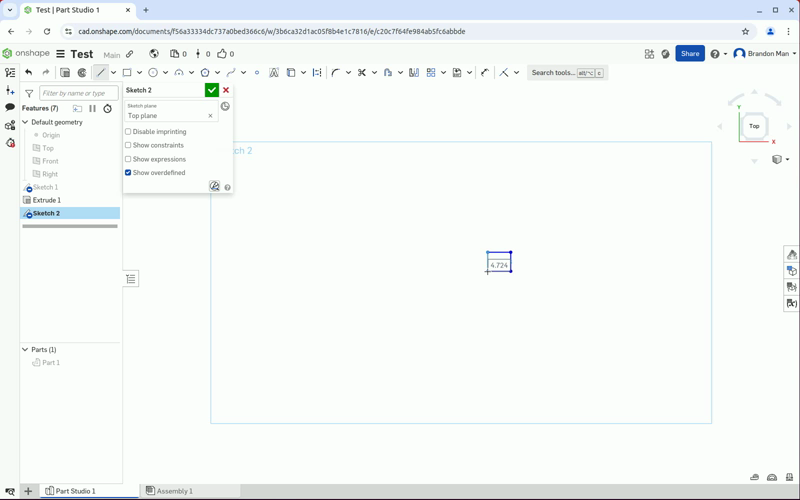
click(487, 271)
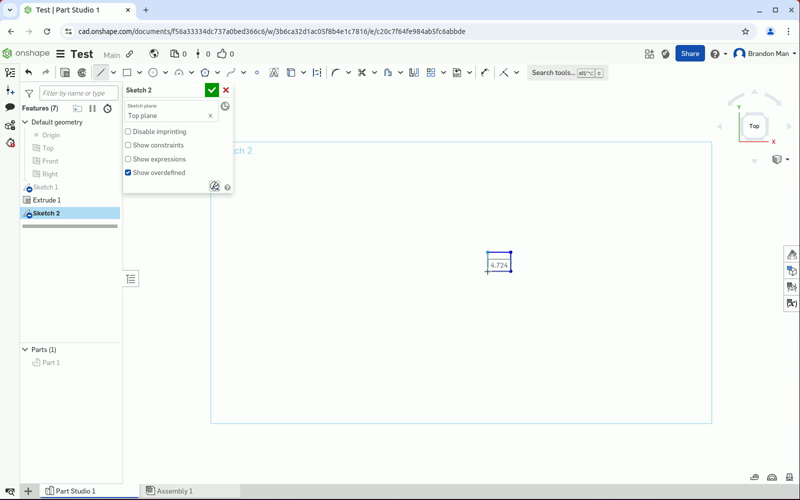
key(esc)
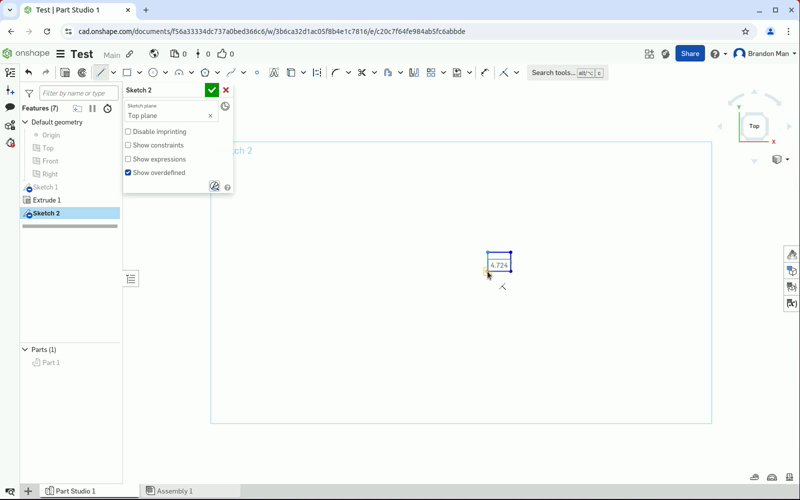
mouse_move(500, 263)
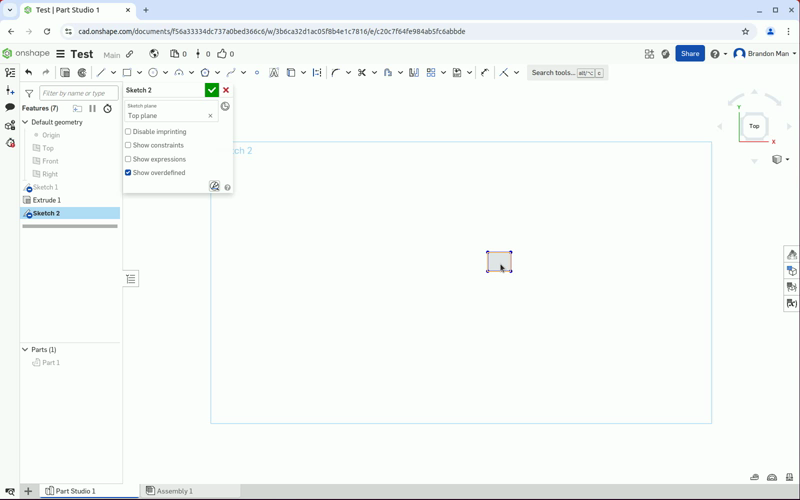
scroll(6)
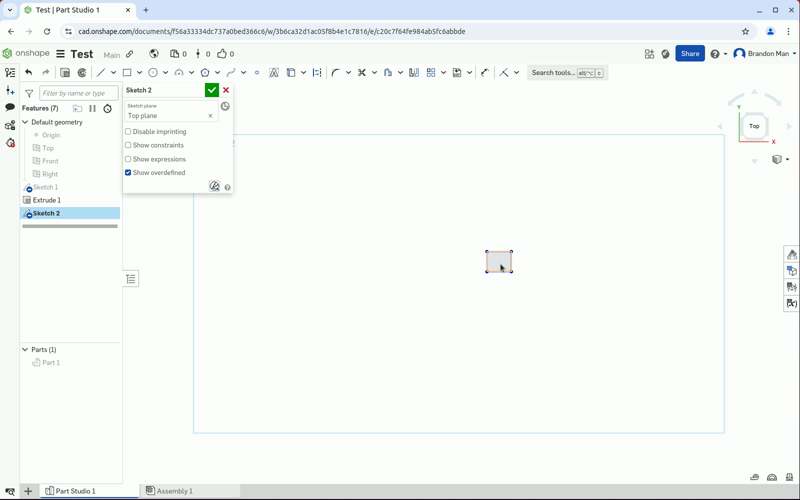
scroll(6)
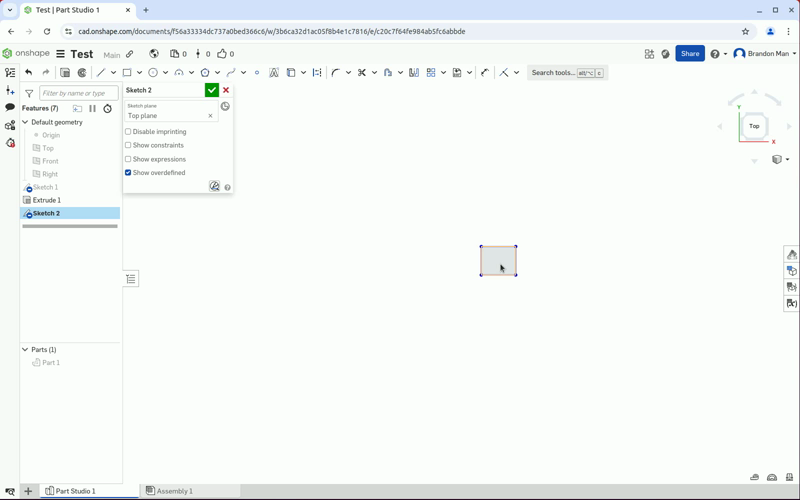
scroll(6)
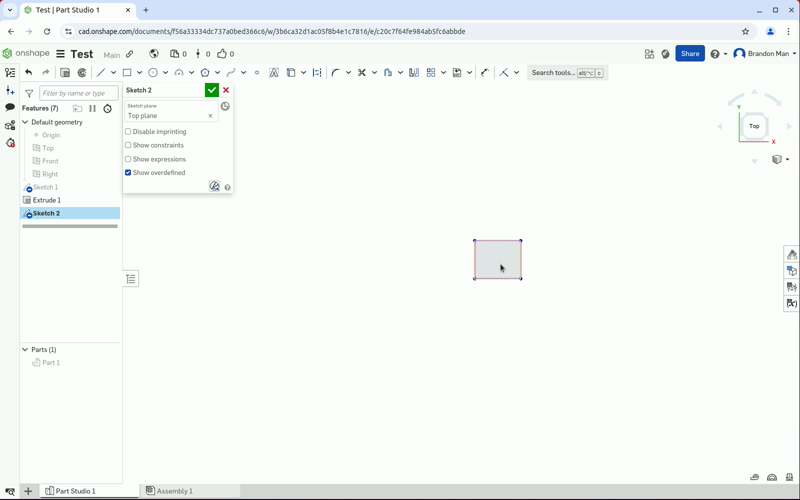
scroll(6)
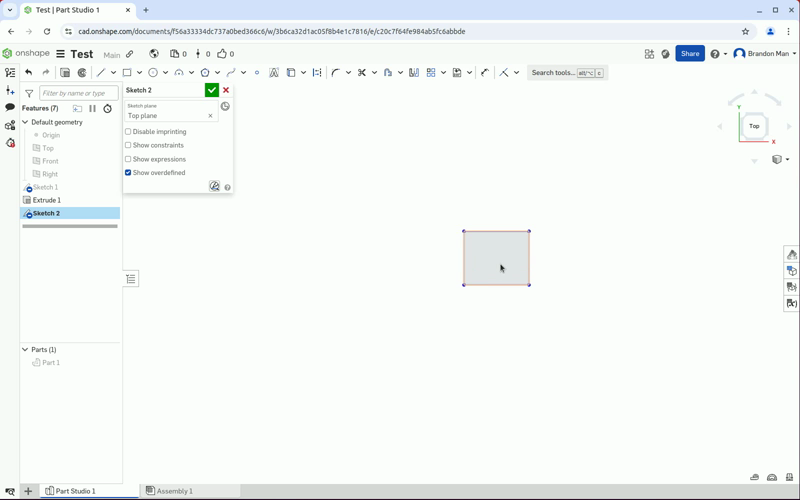
scroll(6)
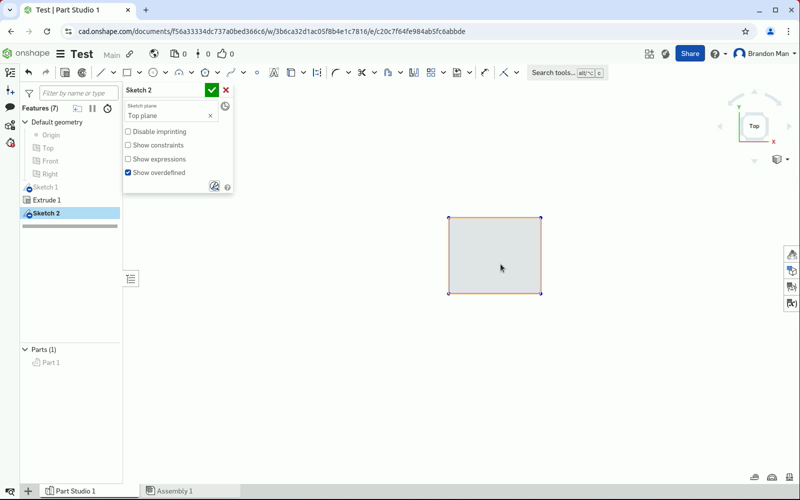
scroll(6)
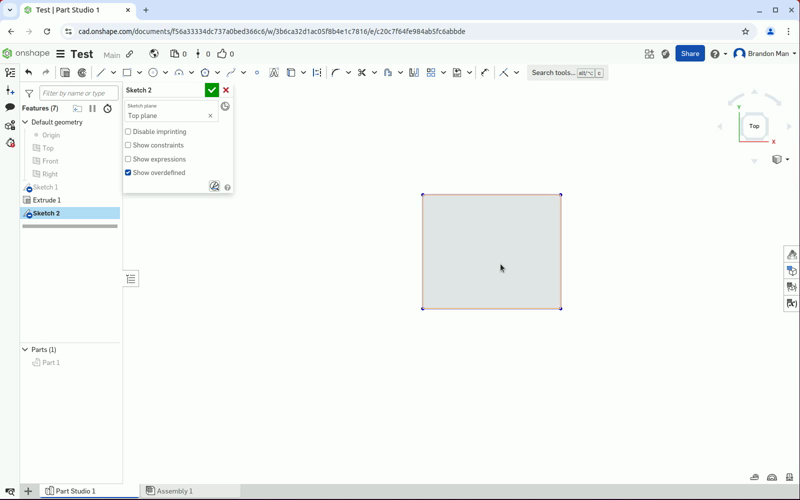
scroll(6)
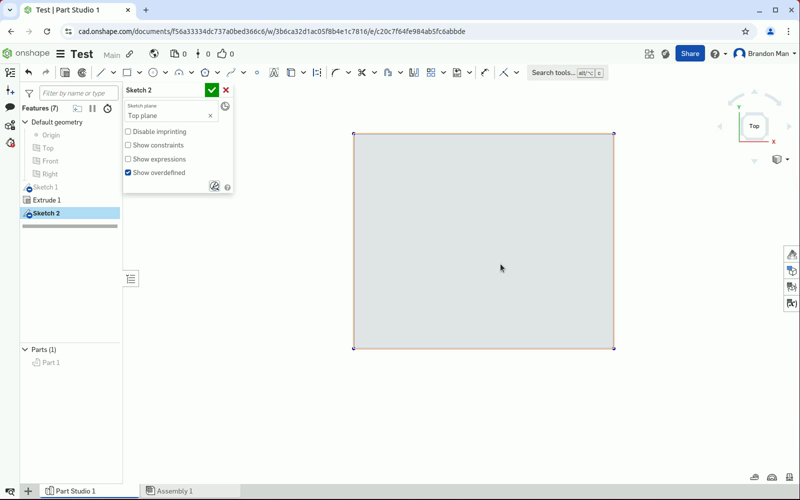
click(500, 263)
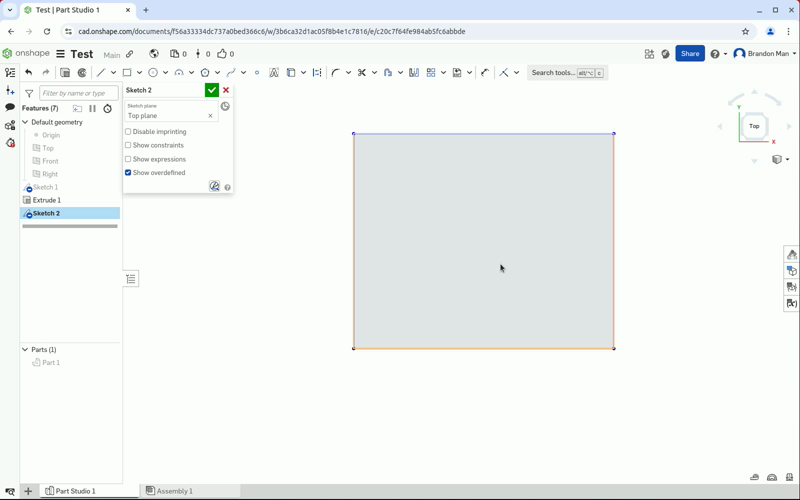
scroll(-6)
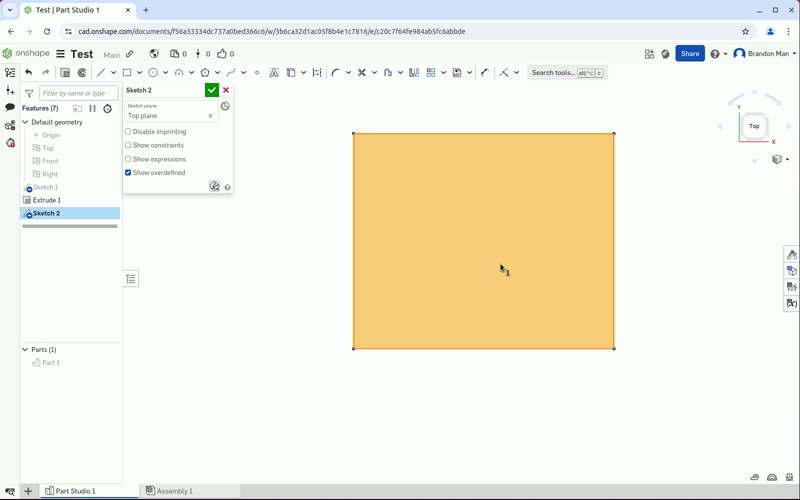
scroll(-6)
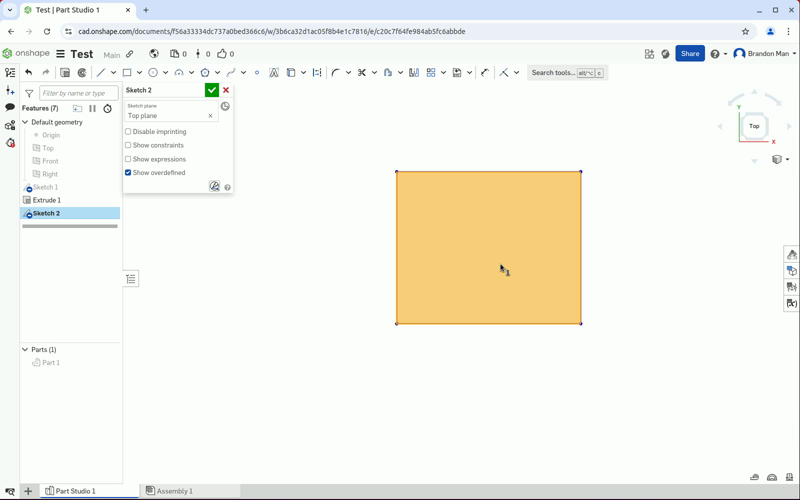
scroll(-6)
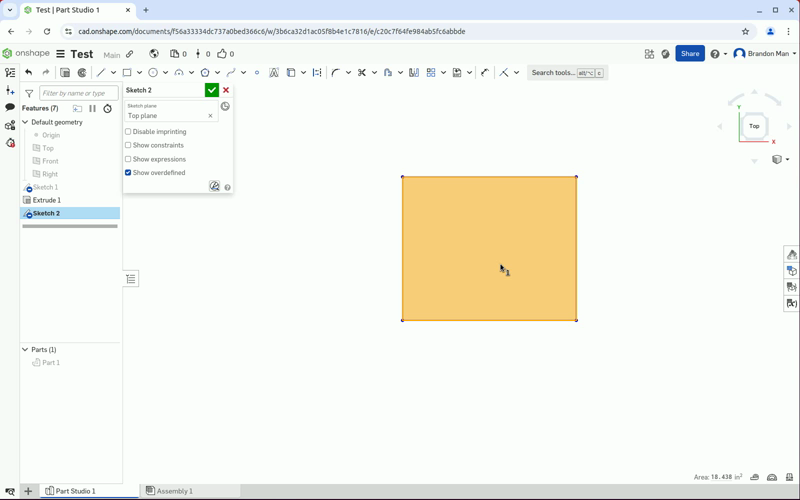
scroll(-6)
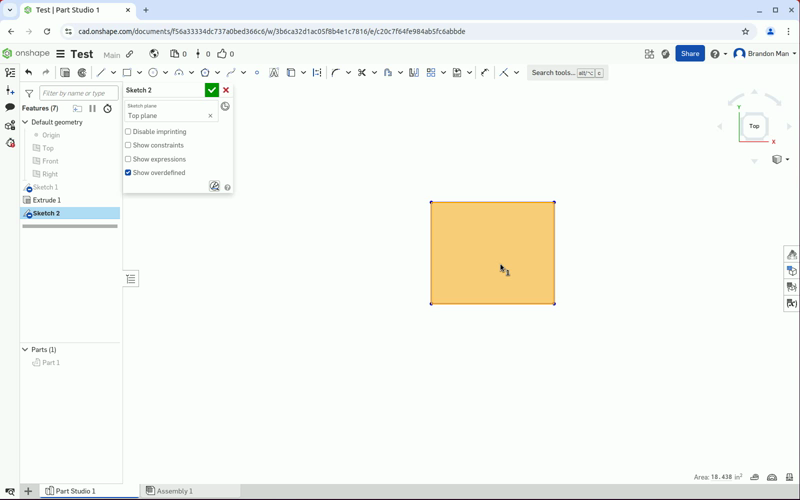
scroll(-6)
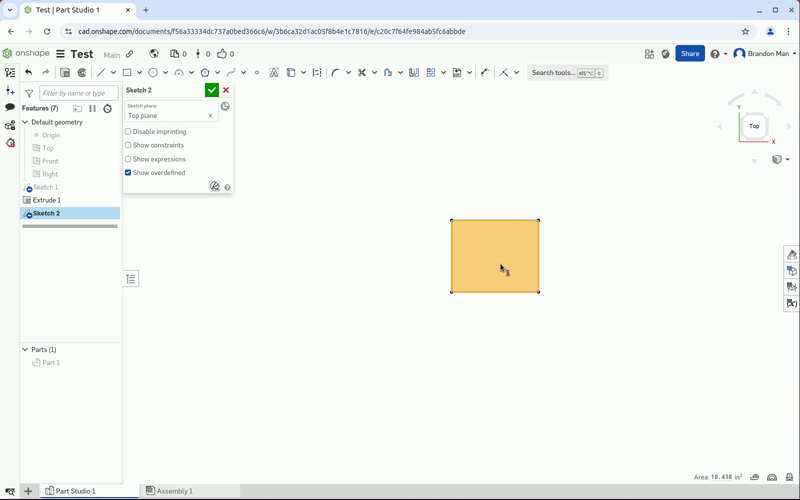
scroll(-6)
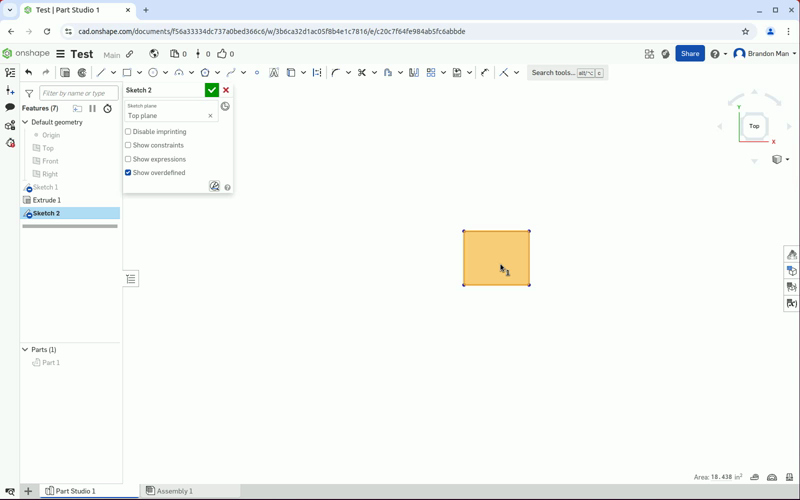
scroll(-6)
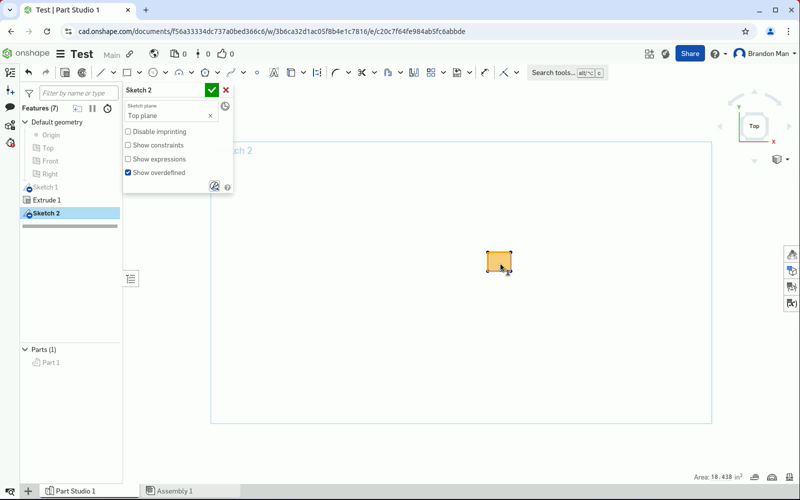
mouse_move(73, 352)
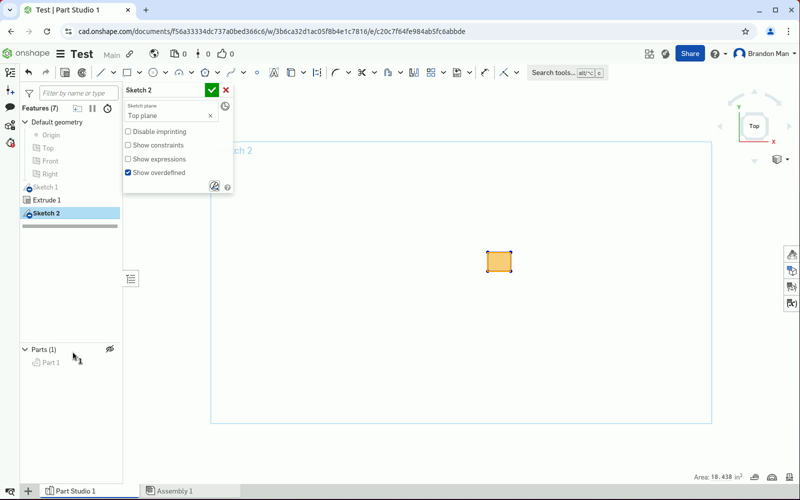
key(shift+y)
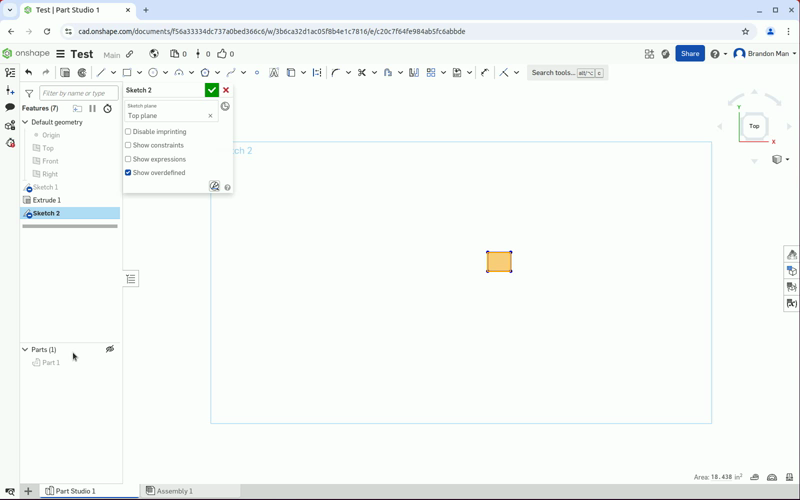
key(shift+e)
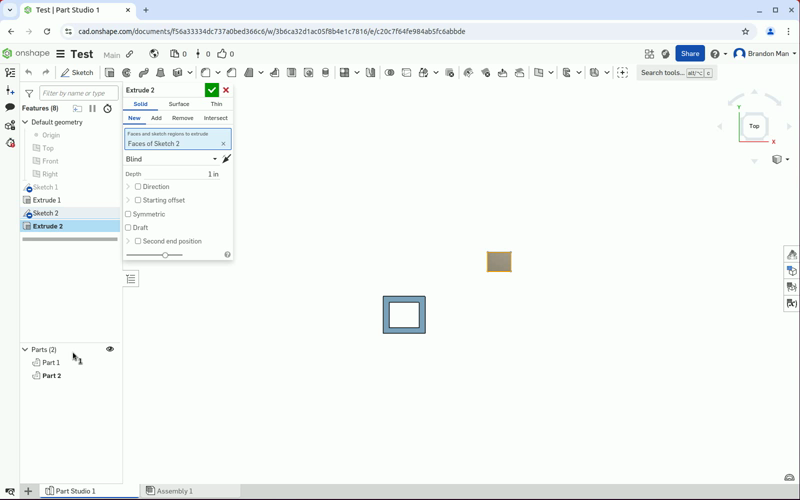
mouse_move(143, 106)
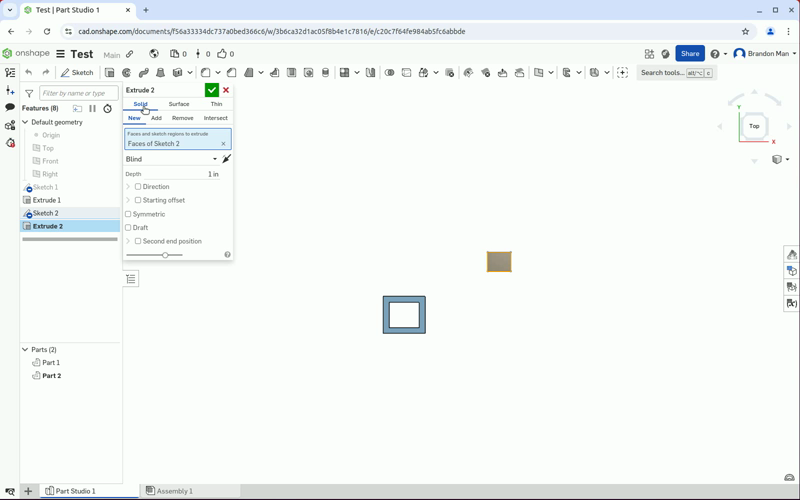
click(143, 106)
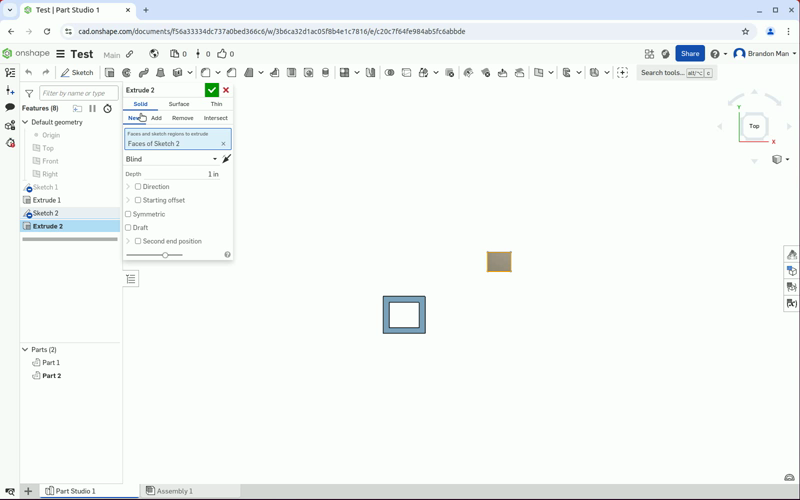
mouse_move(137, 120)
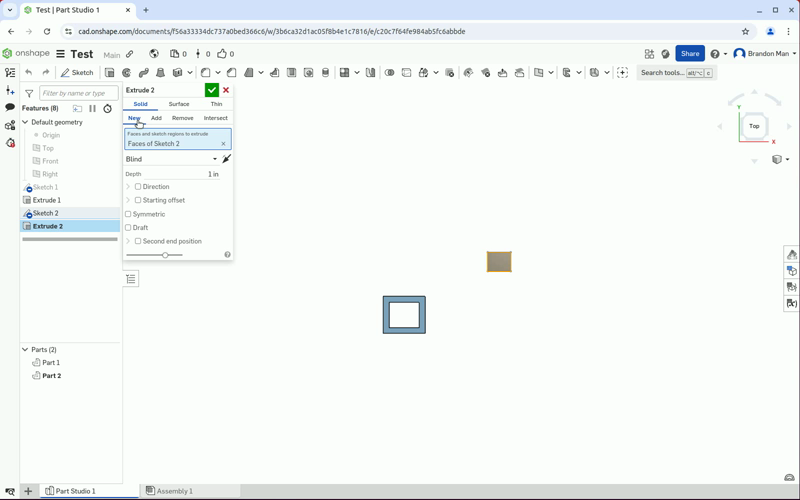
click(137, 120)
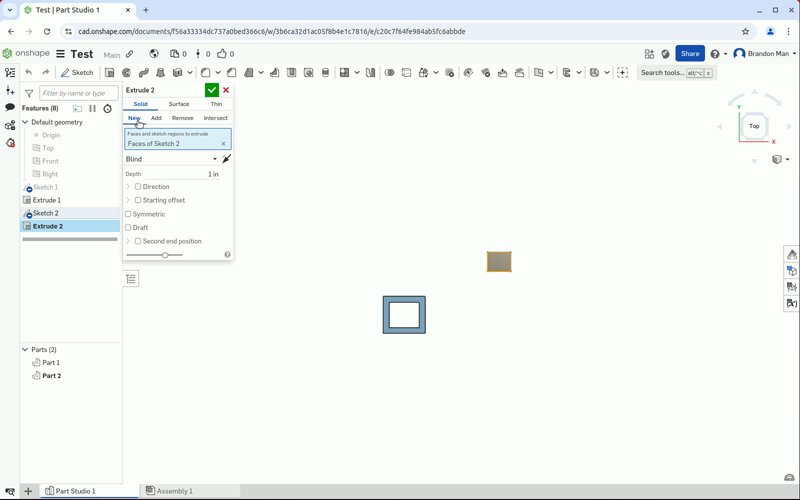
key(tab, 4)
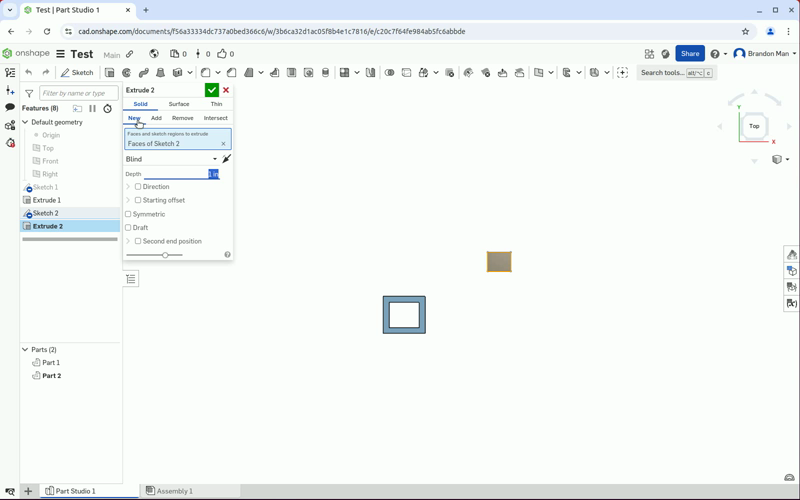
text(23.108)
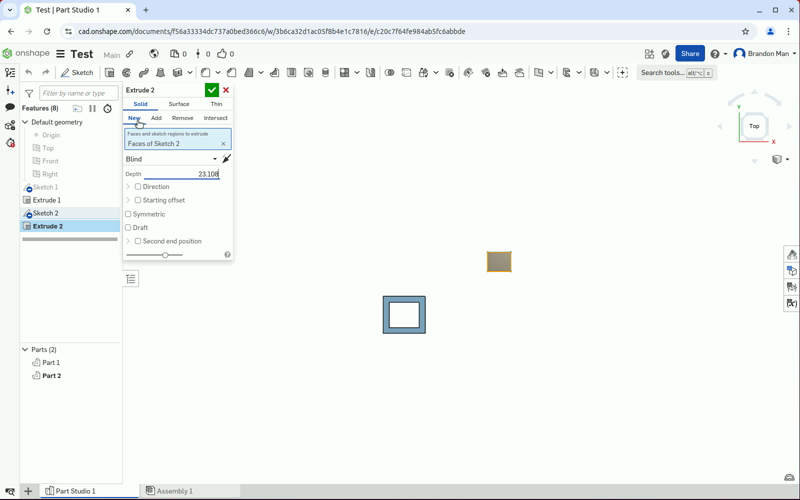
key(enter)
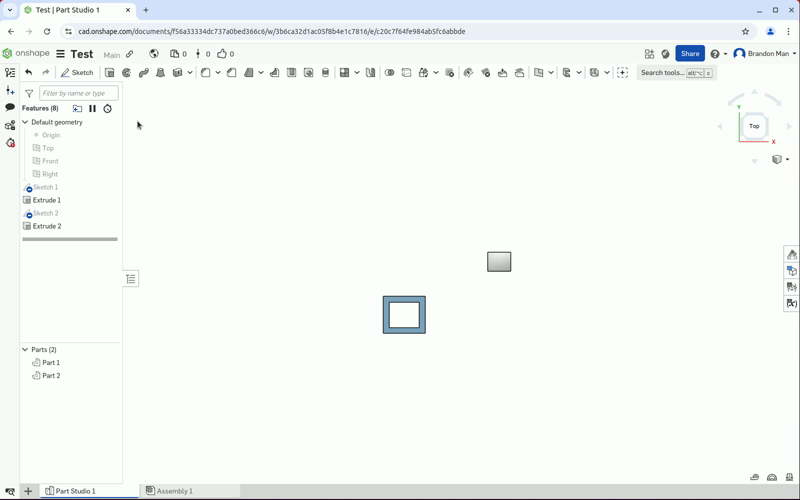
key(shift+h)
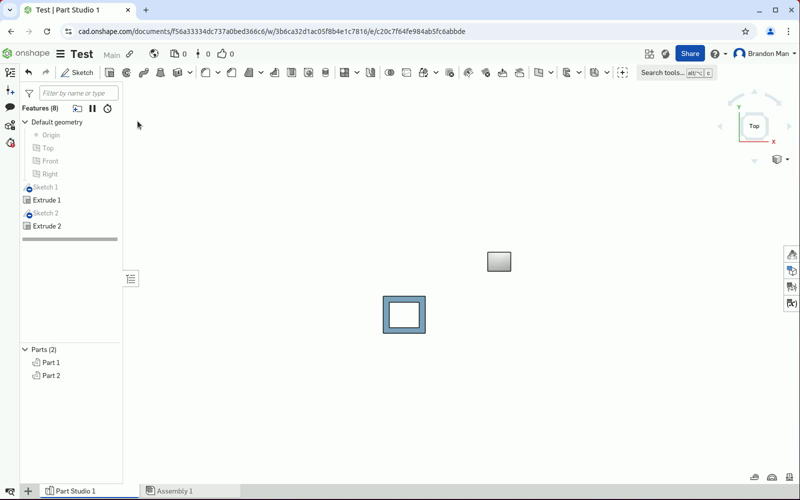
key(shift+h)
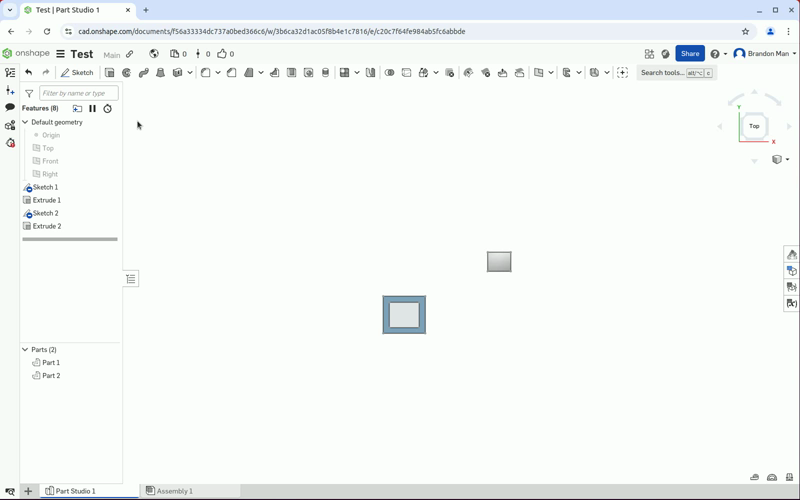
key(shift+7)
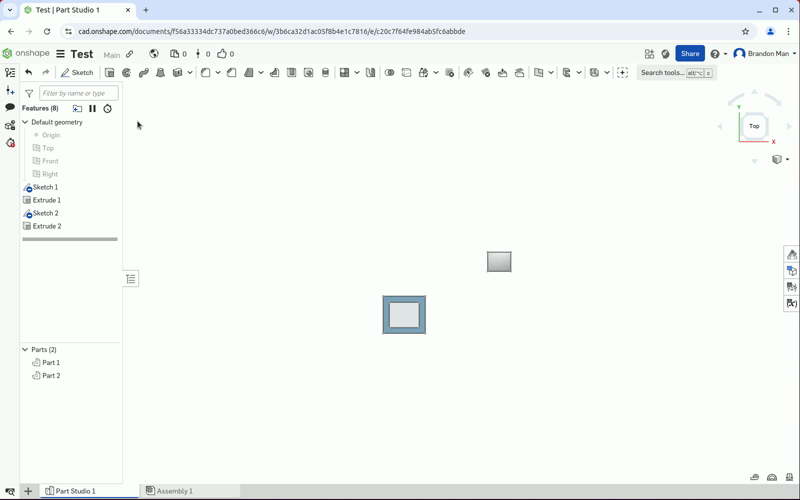
key(up, 3)
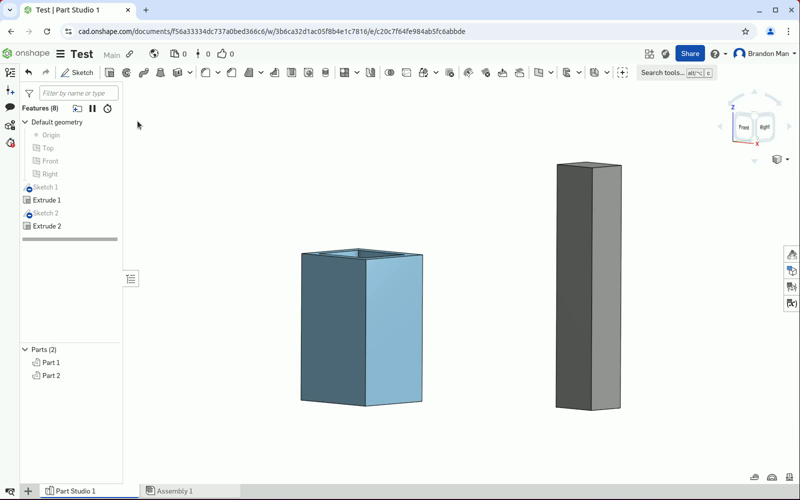
key(left, 3)
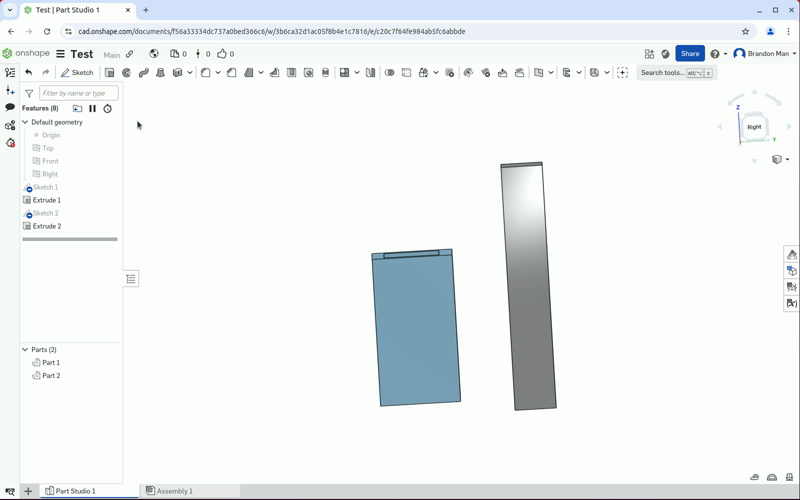
key(right, 3)
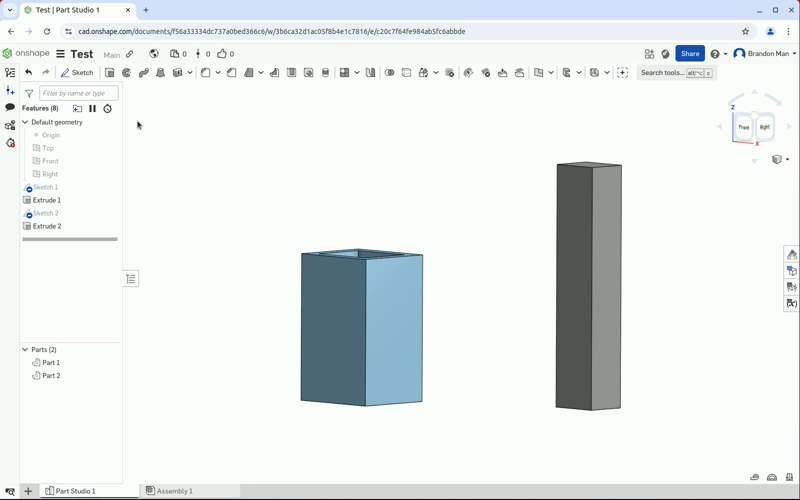
key(down, 3)
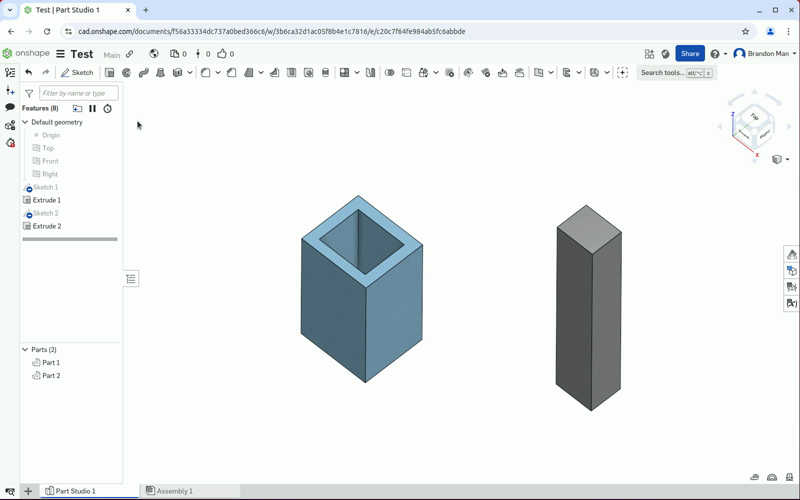
mouse_move(73, 189)
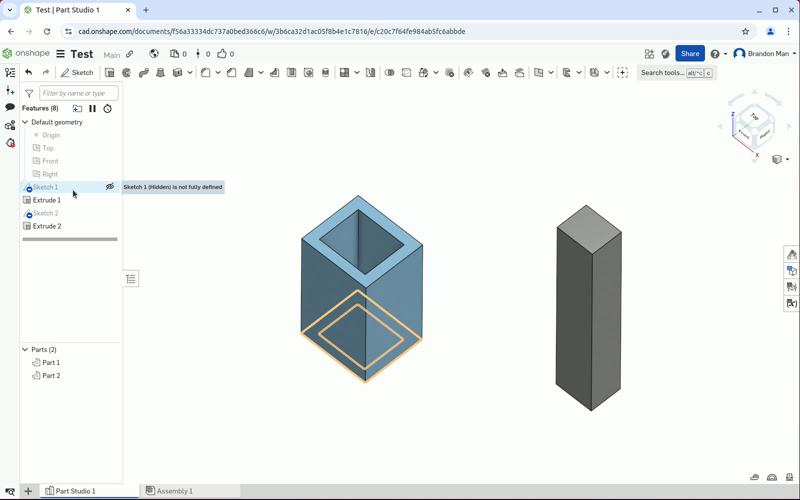
click(73, 189)